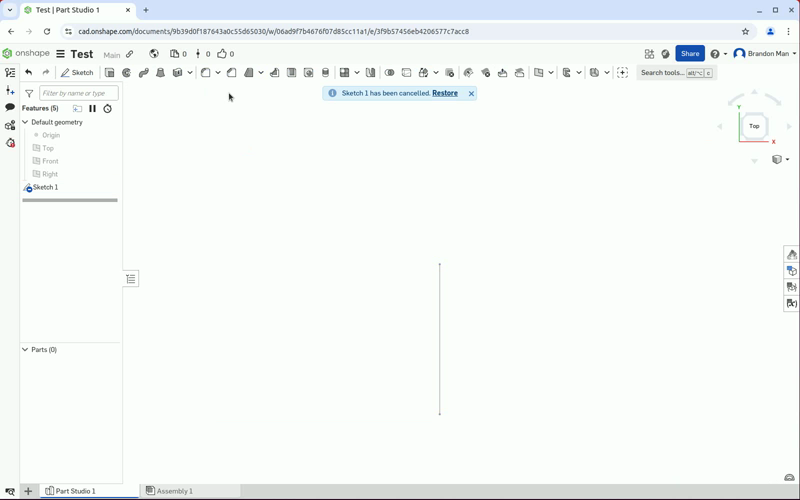
key(shift+h)
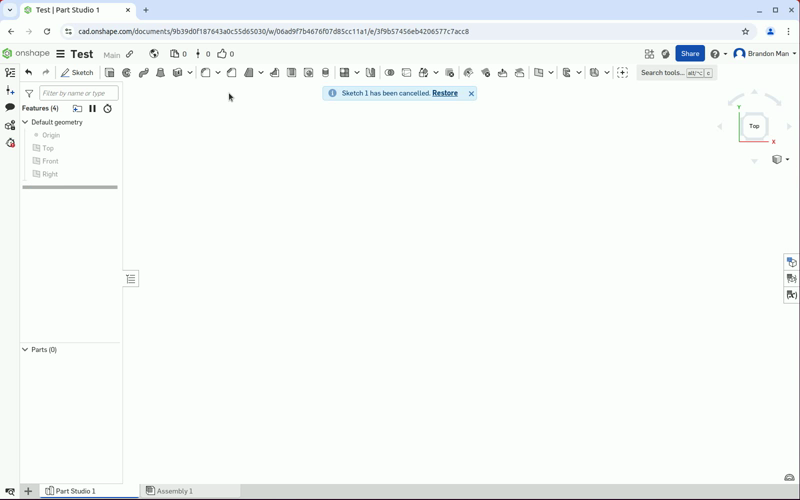
mouse_move(73, 352)
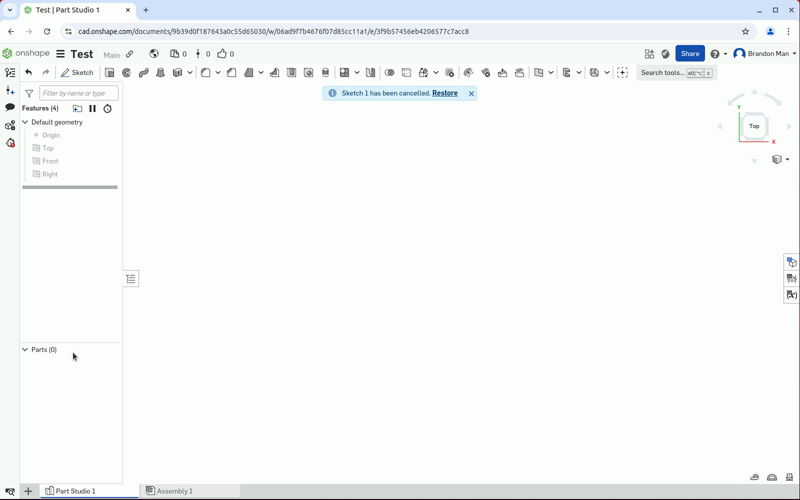
key(y)
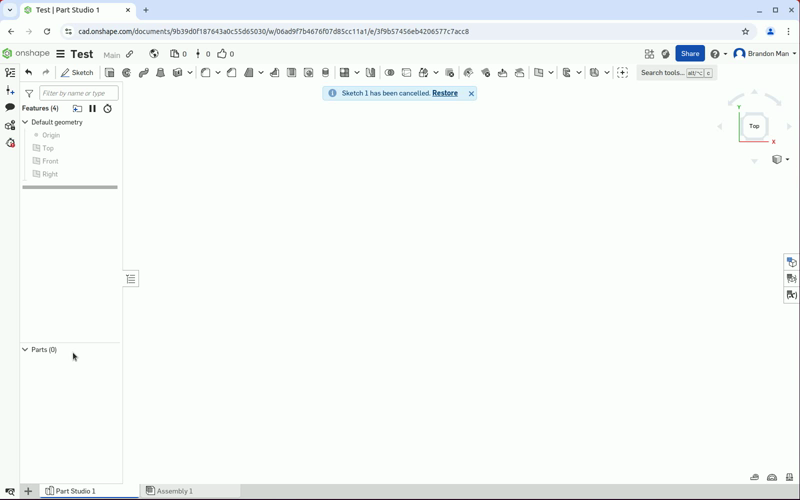
key(shift+p)
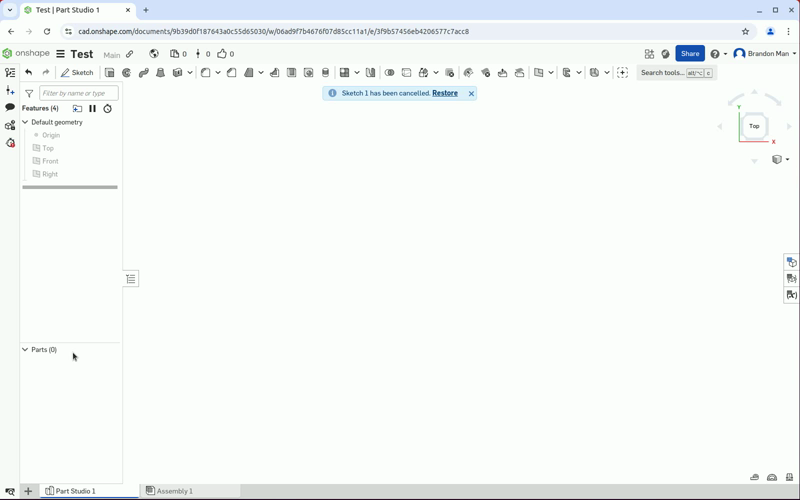
key(space)
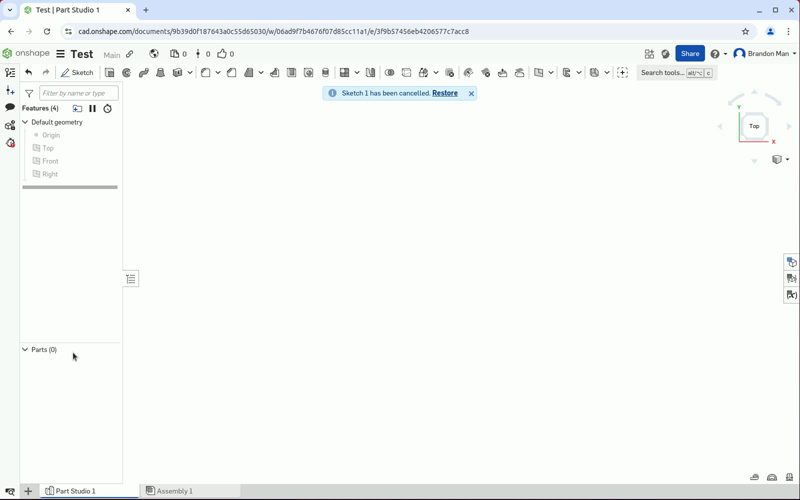
key_down(shift)
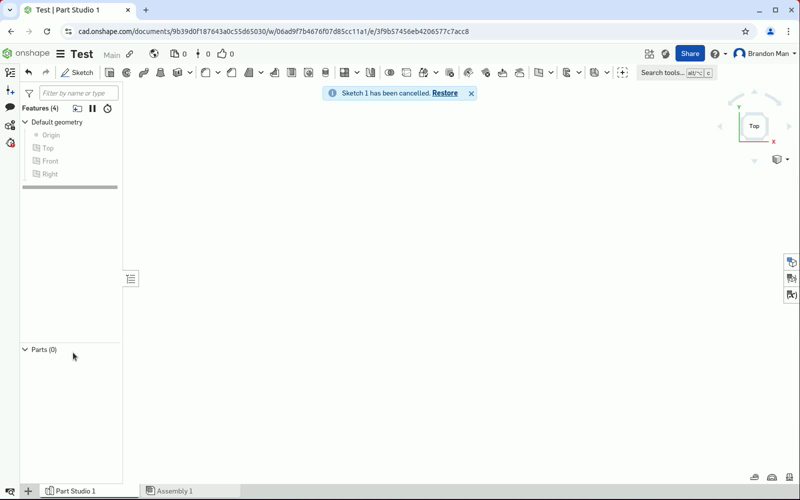
key(up)
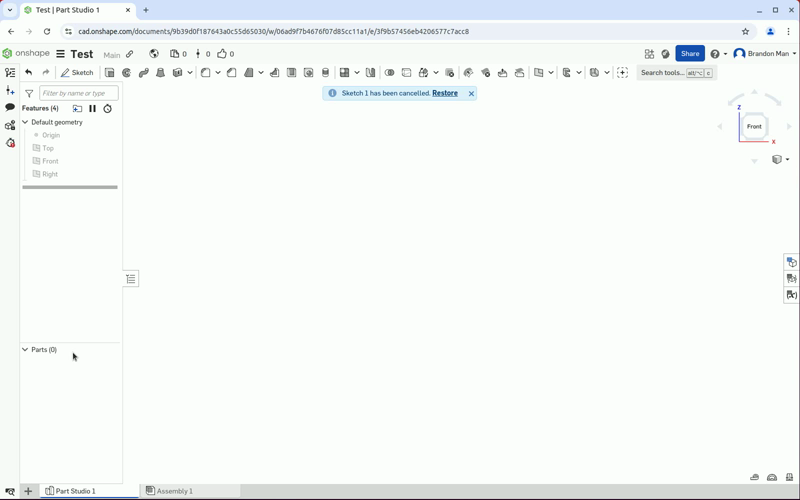
key_up(shift)
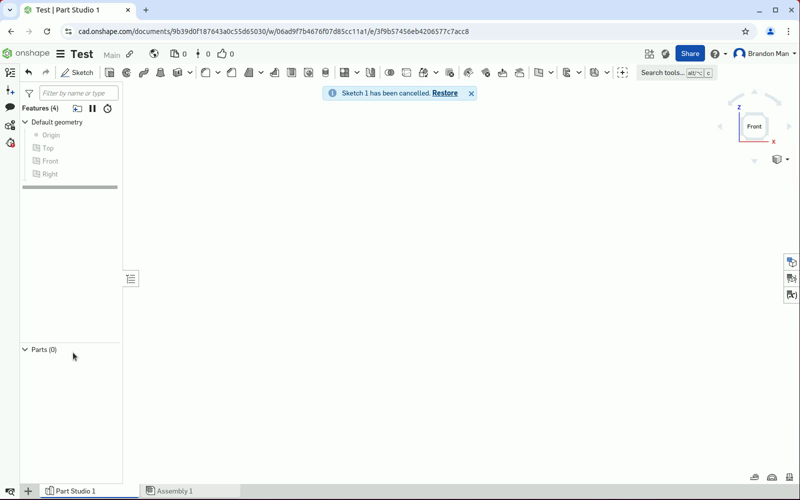
key(space)
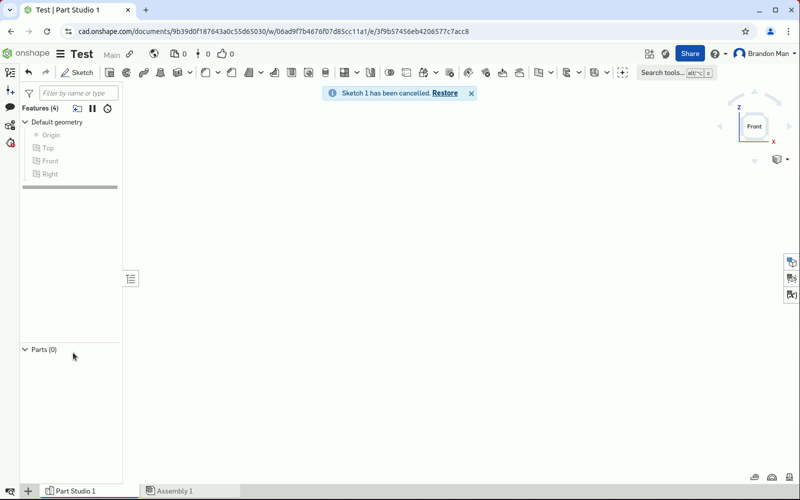
key_down(shift)
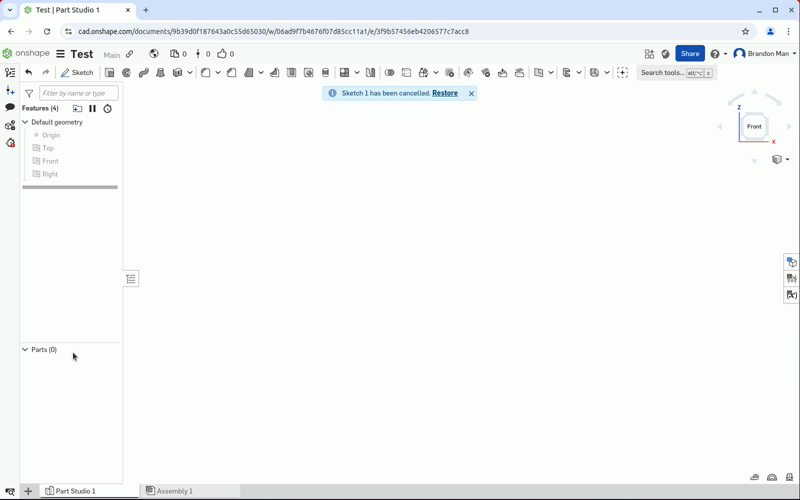
key(left)
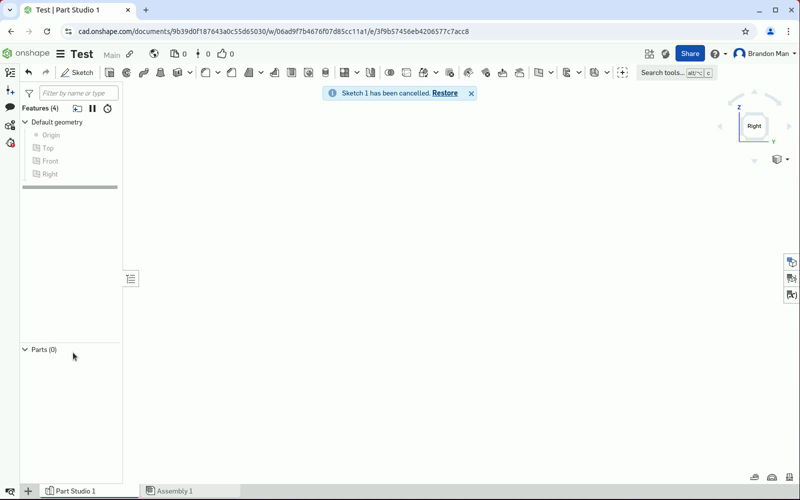
key_up(shift)
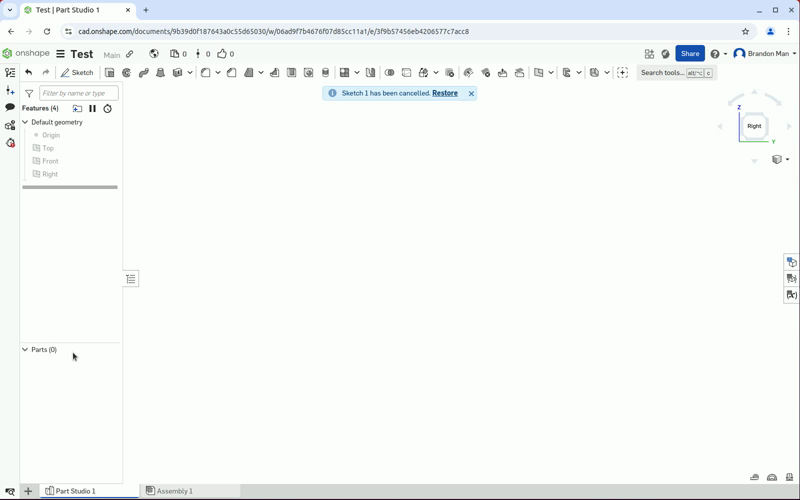
mouse_move(73, 352)
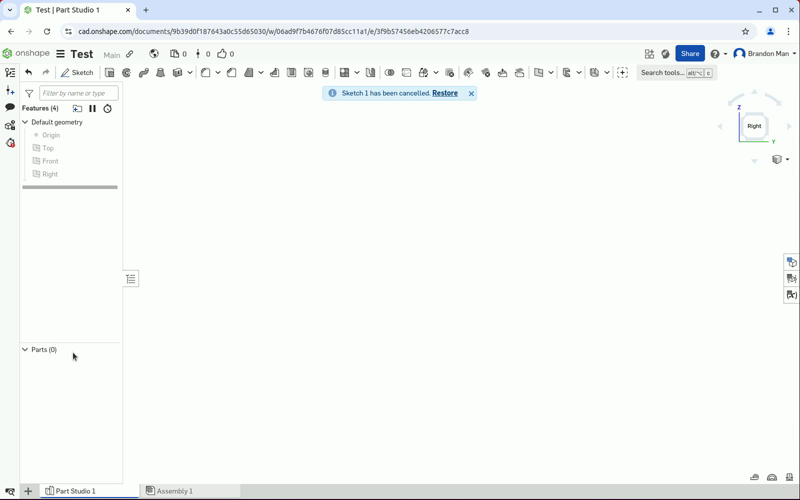
key(shift+y)
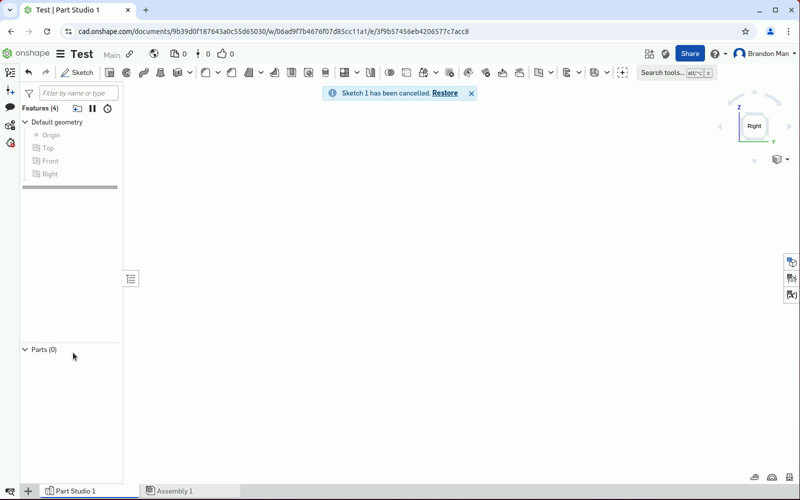
key(shift+s)
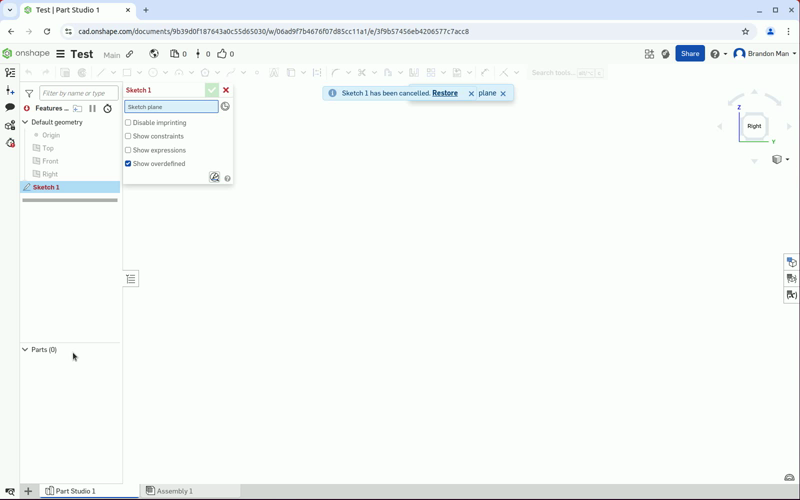
mouse_move(73, 176)
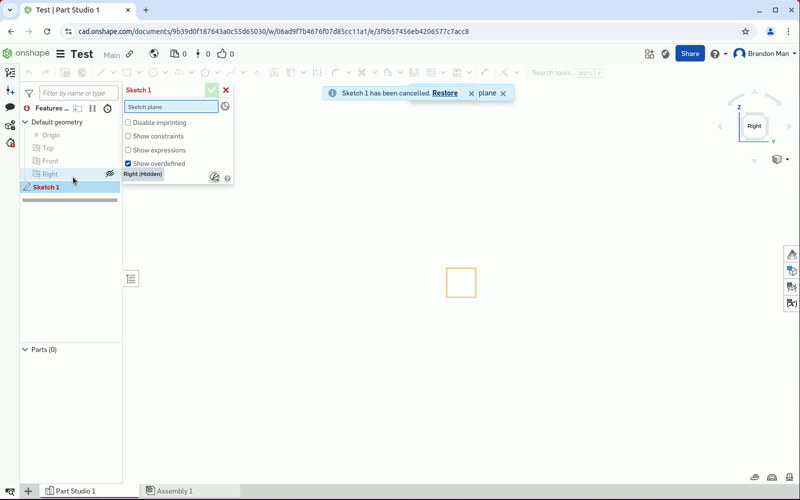
click(73, 176)
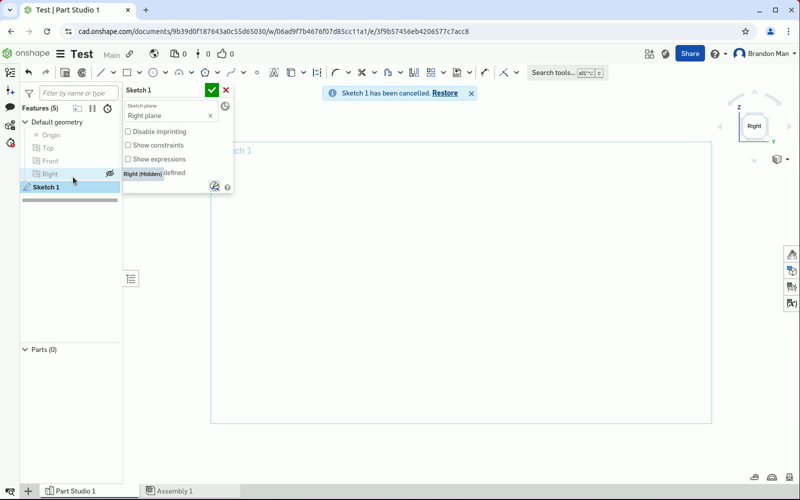
mouse_move(73, 352)
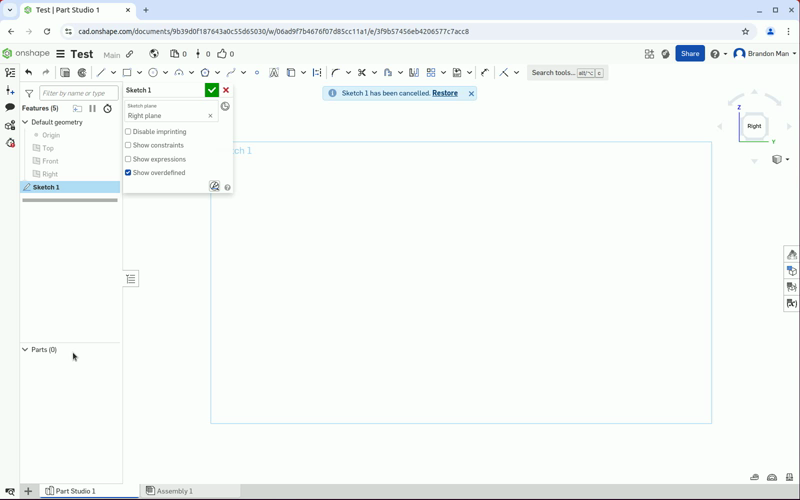
key(y)
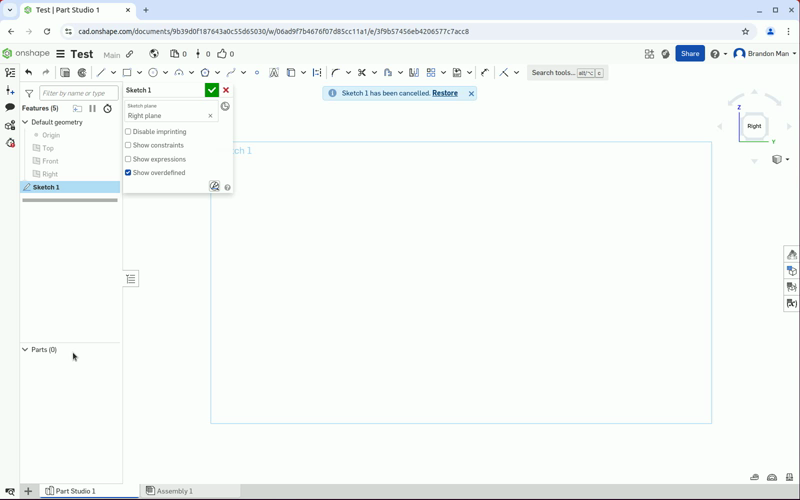
key(l)
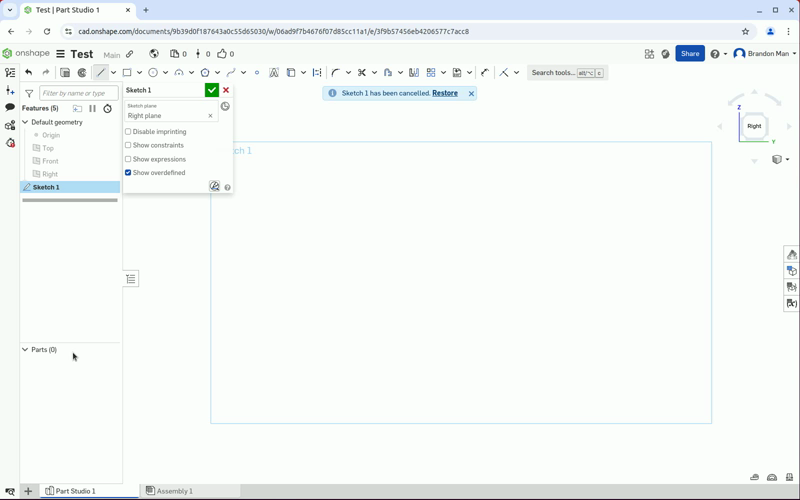
key_down(shift)
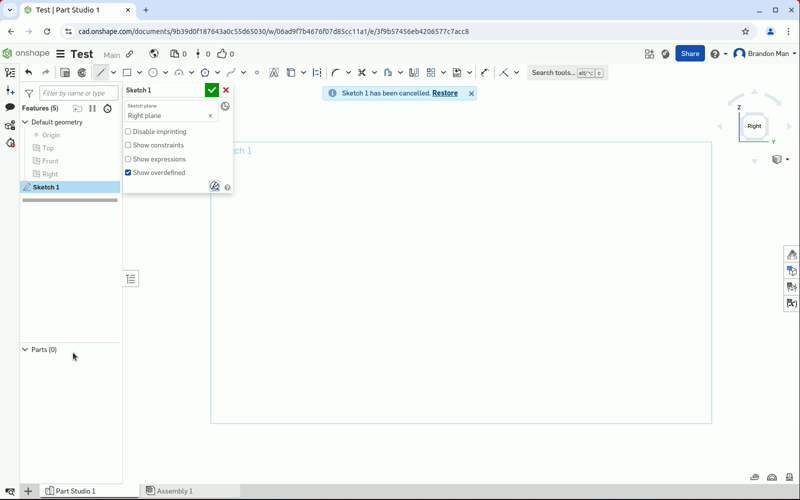
mouse_move(460, 326)
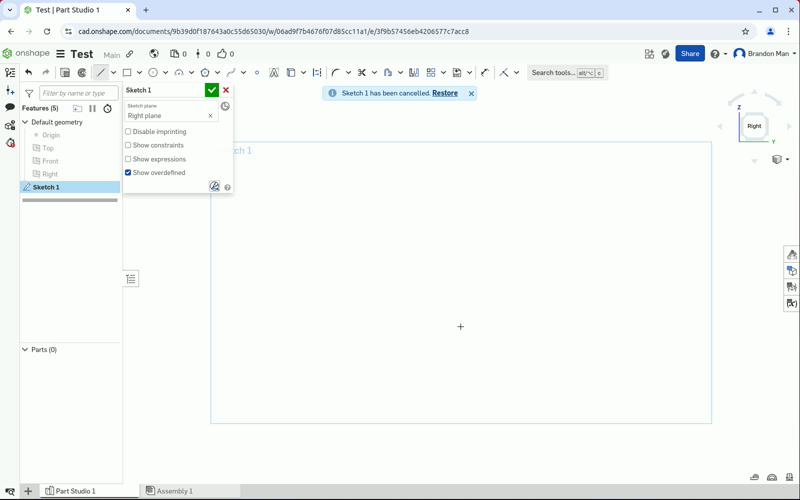
click(460, 326)
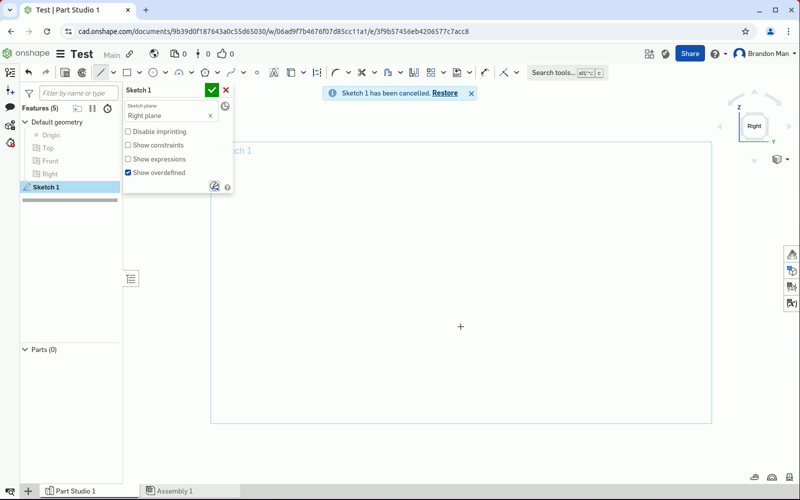
key_up(shift)
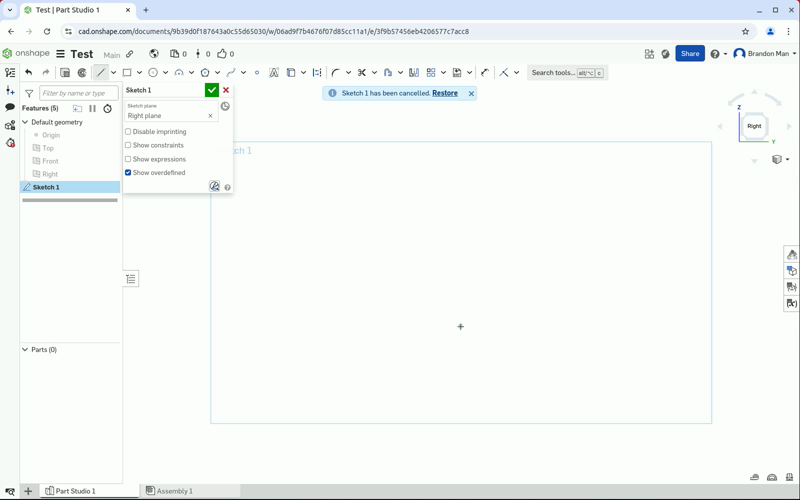
key_down(shift)
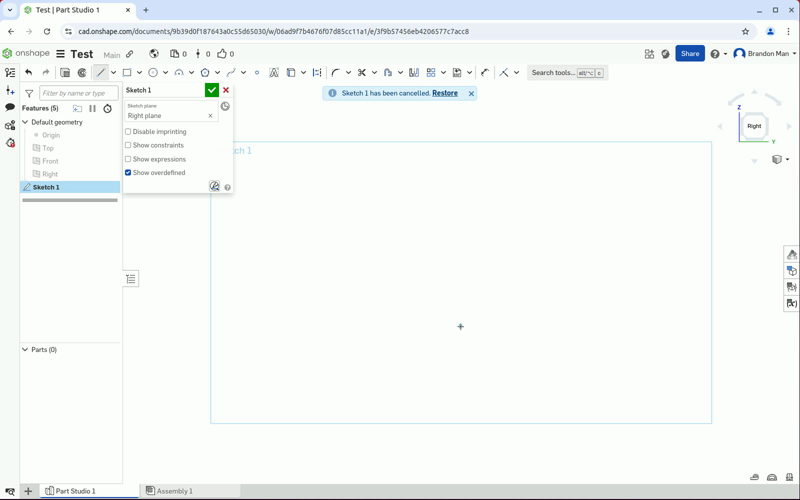
mouse_move(490, 326)
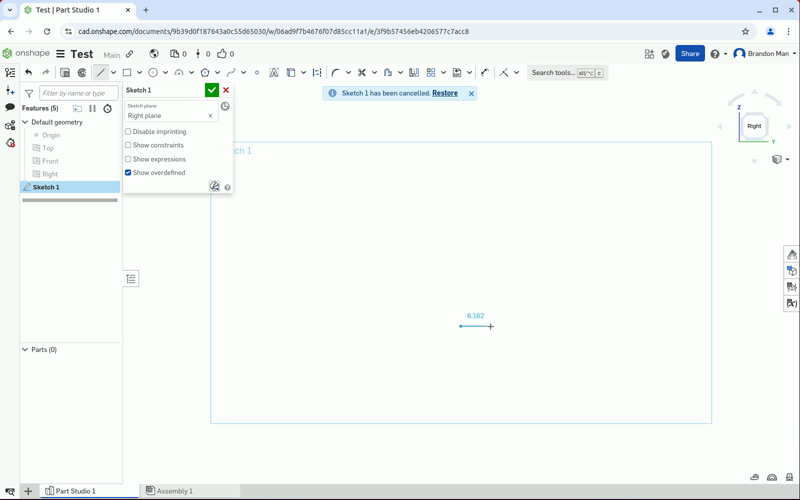
mouse_move(507, 326)
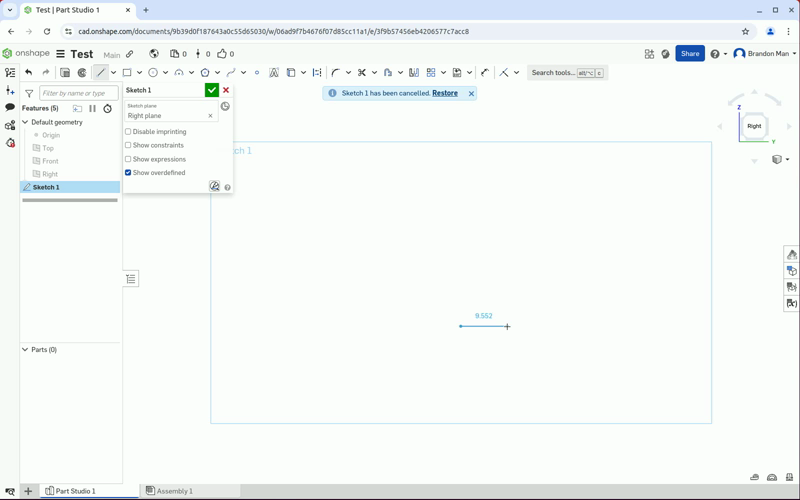
click(507, 326)
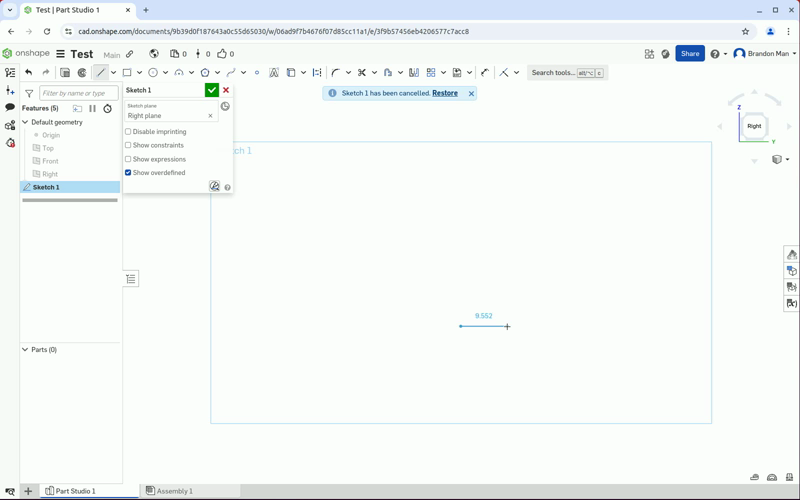
key_up(shift)
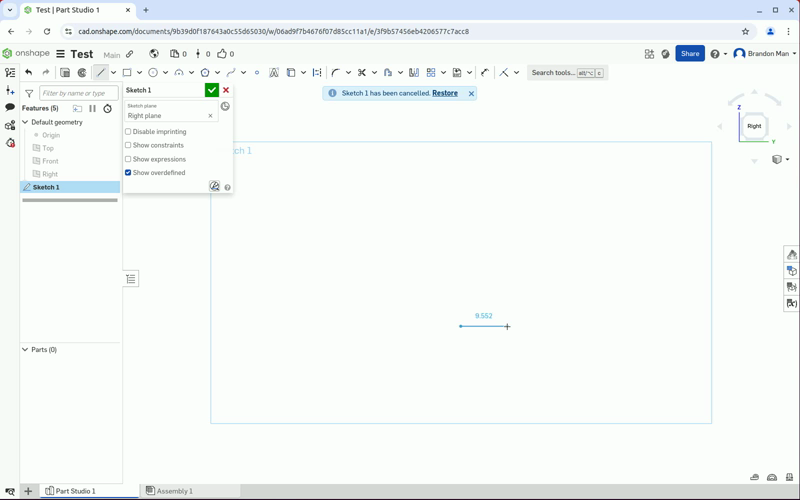
key_down(shift)
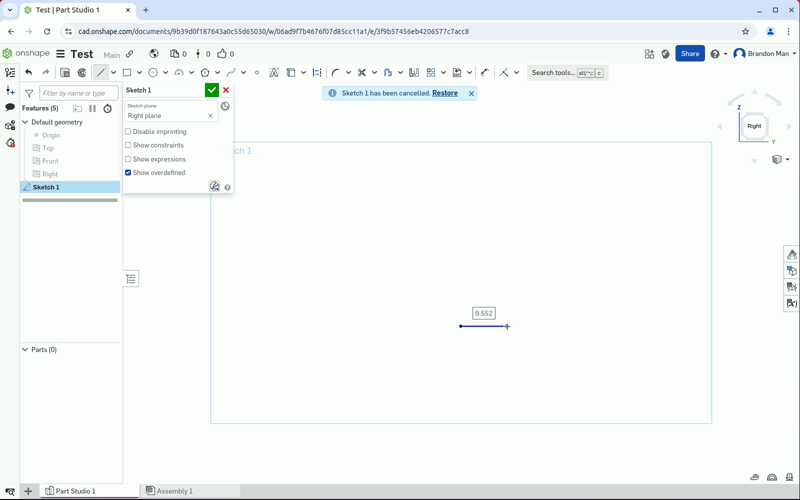
mouse_move(537, 326)
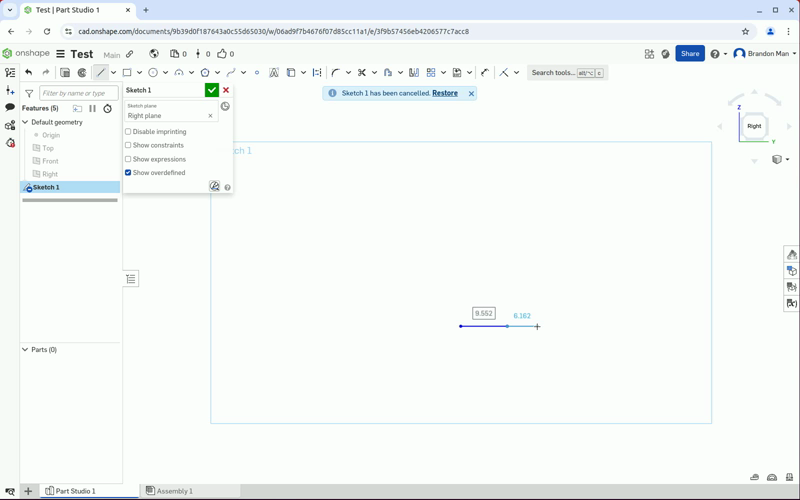
mouse_move(507, 282)
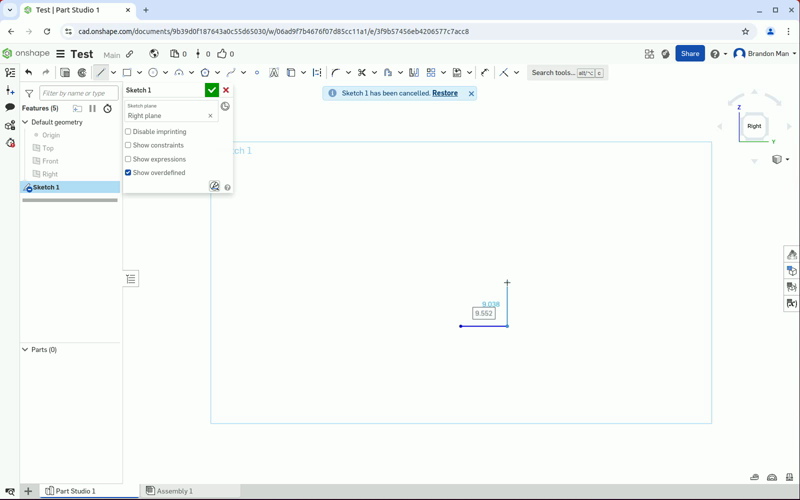
click(507, 282)
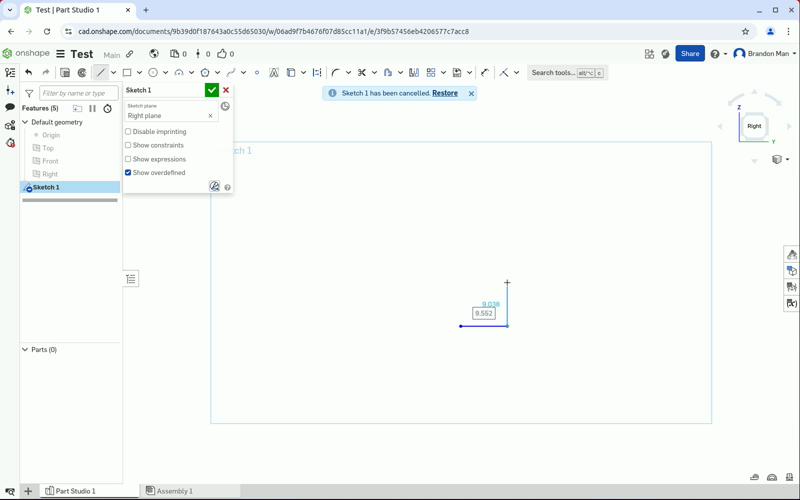
key_up(shift)
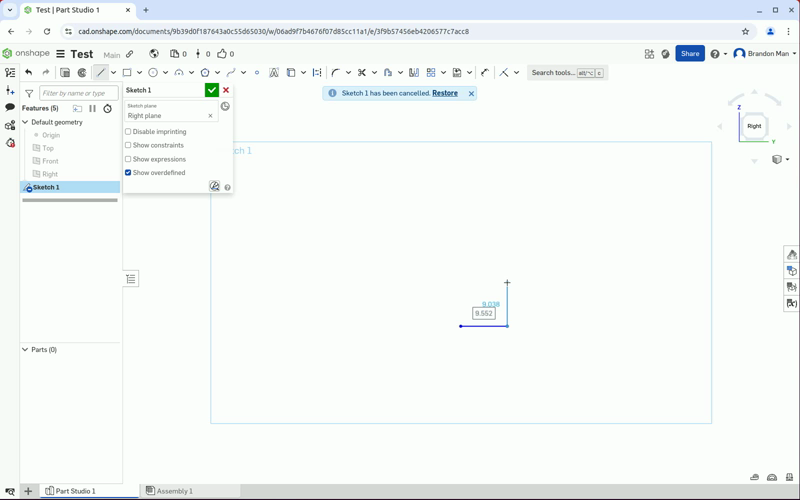
key_down(shift)
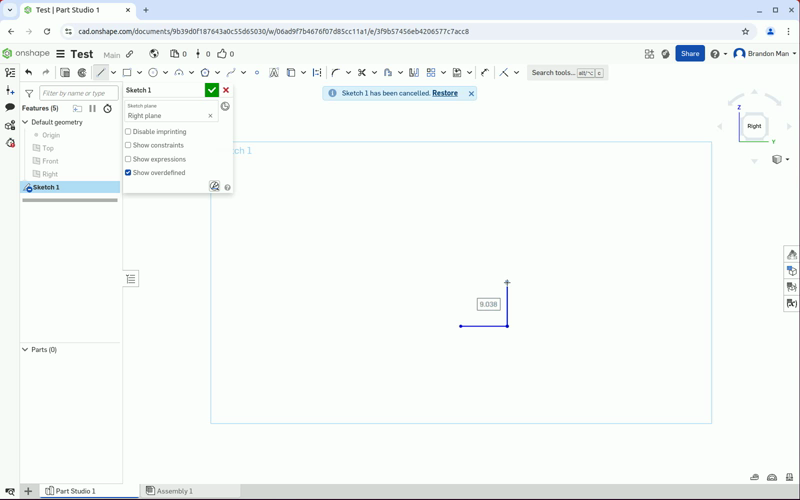
mouse_move(537, 282)
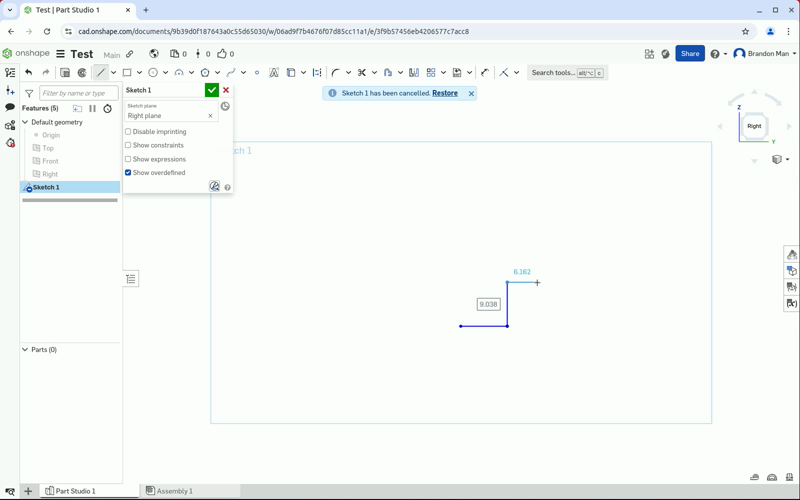
mouse_move(460, 282)
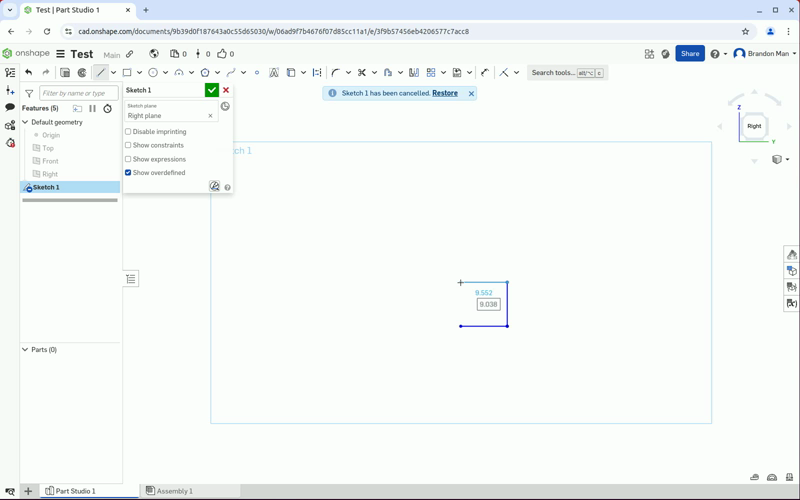
click(460, 282)
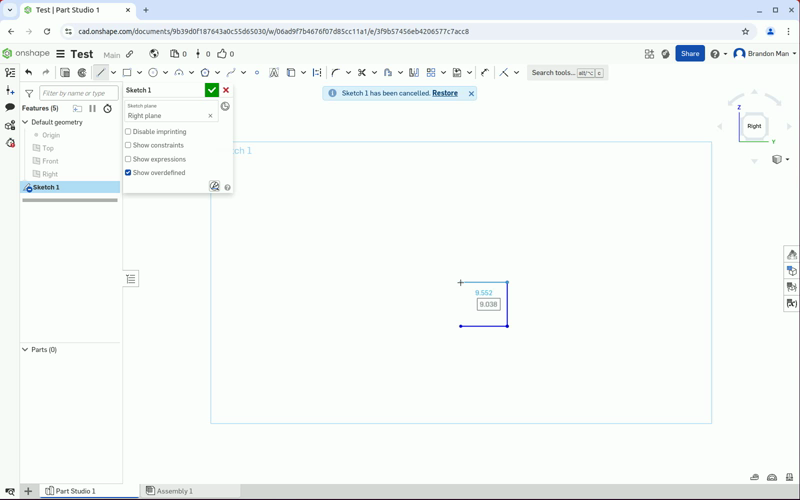
key_up(shift)
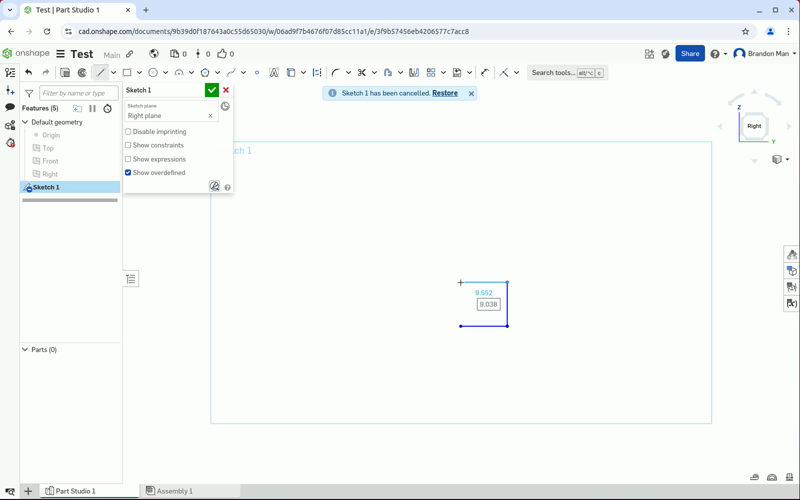
mouse_move(490, 282)
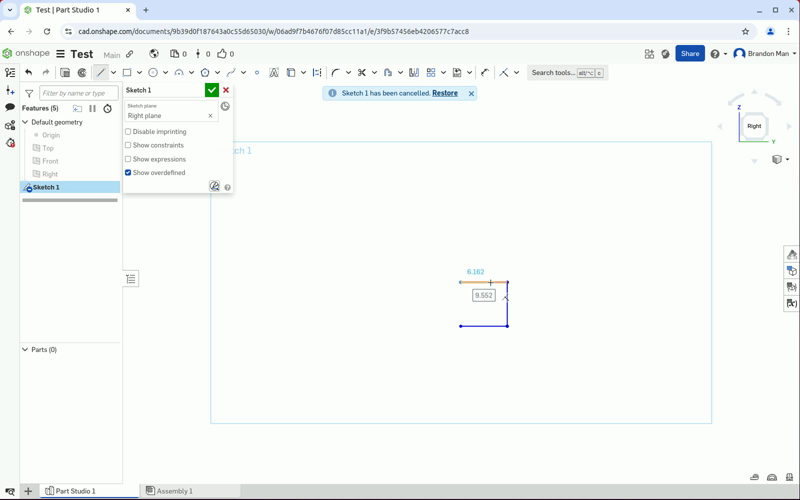
key_down(shift)
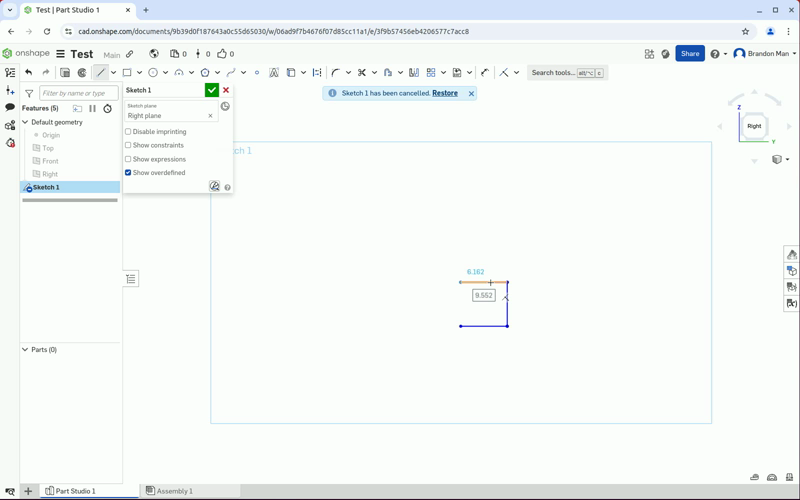
mouse_move(460, 326)
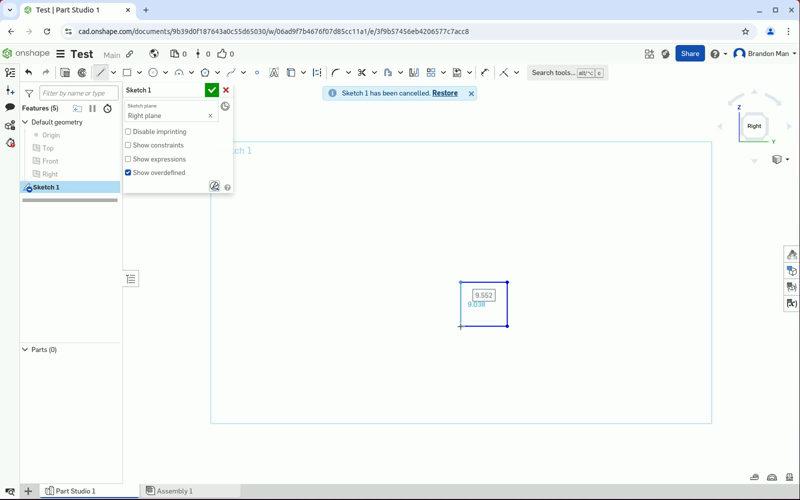
key_up(shift)
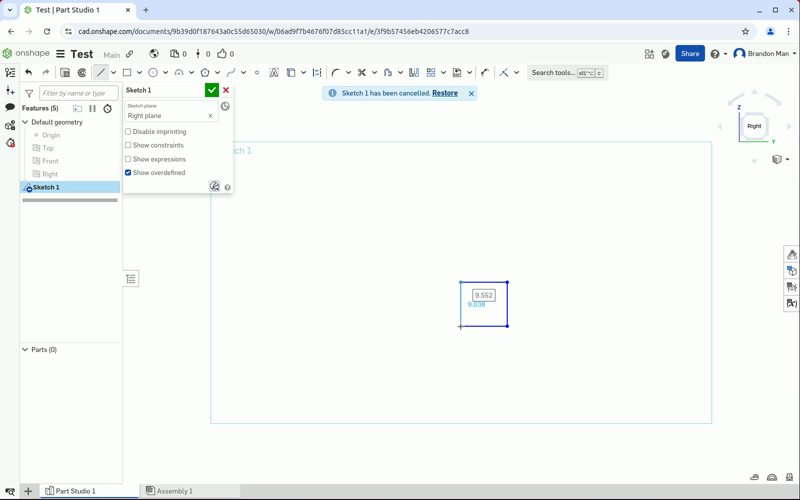
click(460, 326)
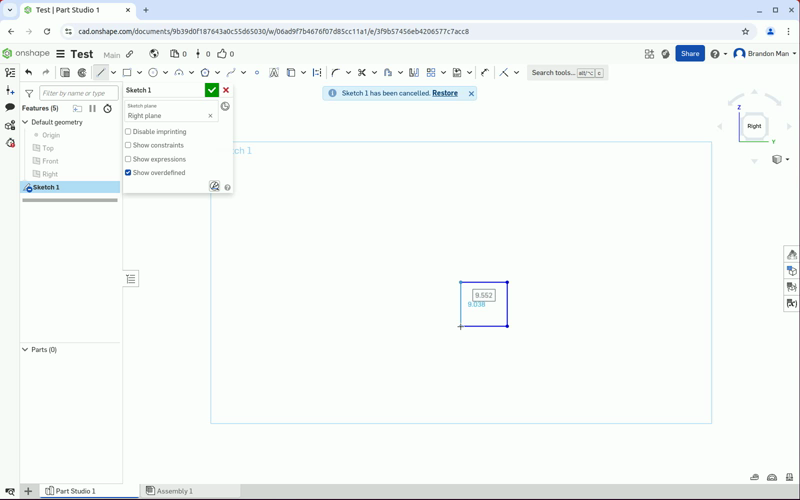
key(esc)
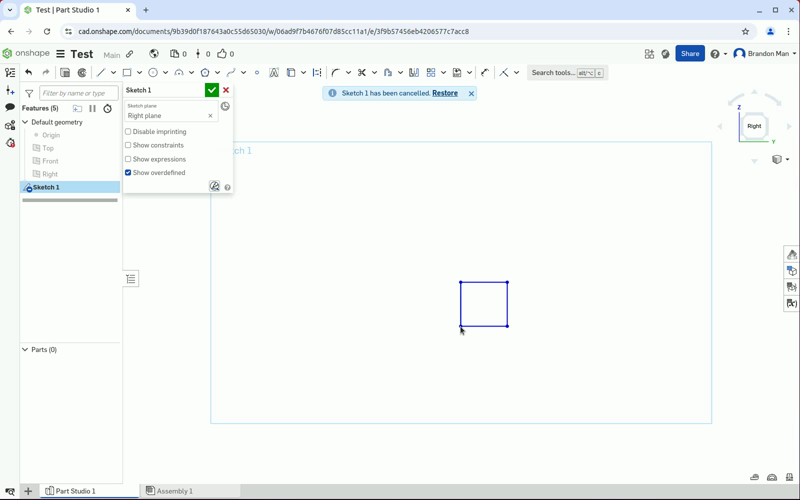
mouse_move(466, 284)
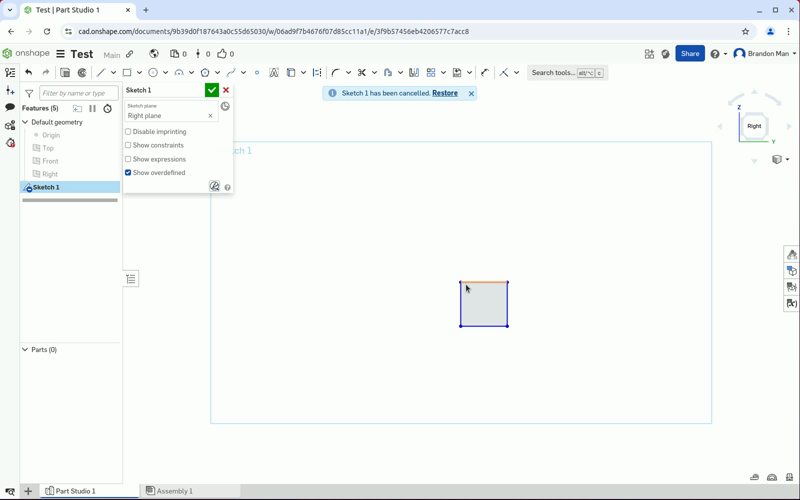
click(466, 284)
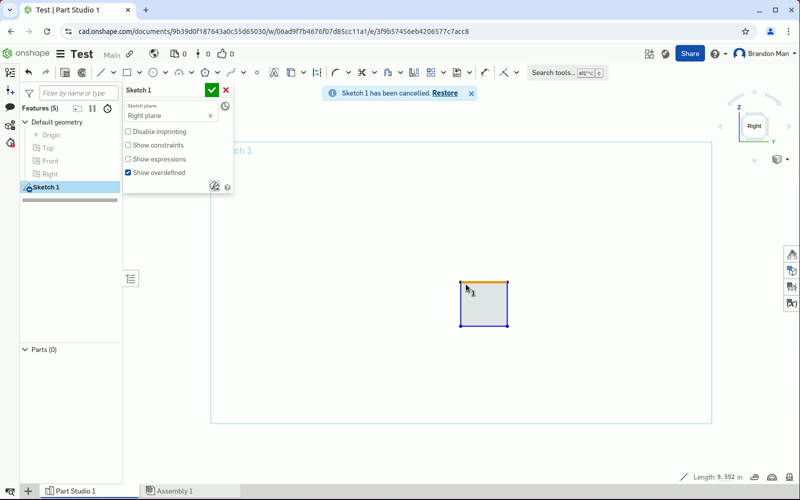
mouse_move(73, 352)
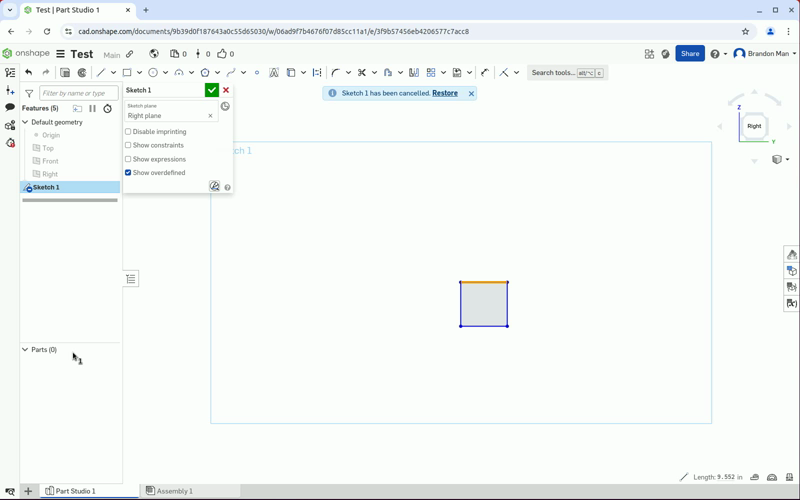
key(shift+y)
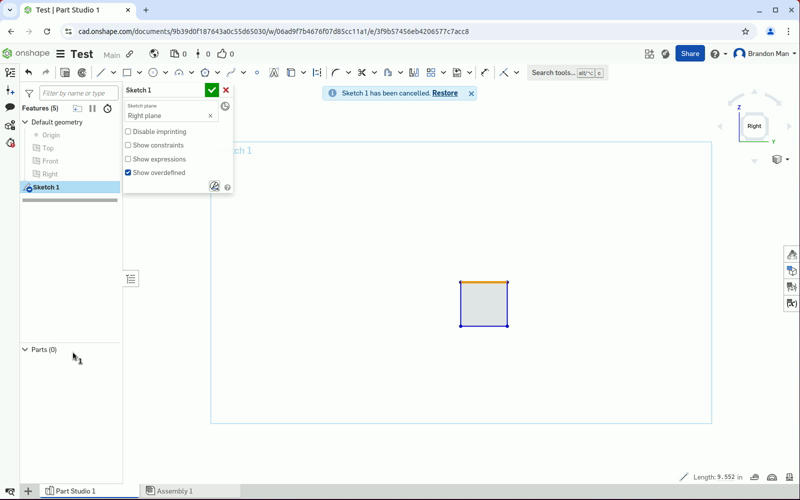
key(shift+e)
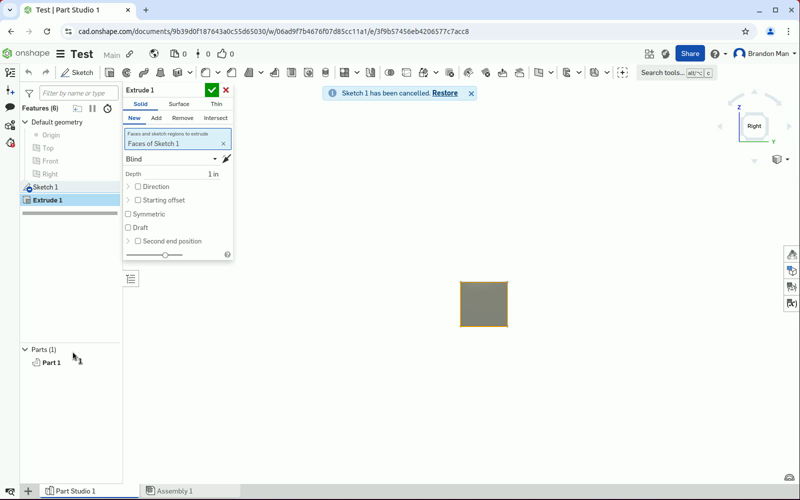
mouse_move(143, 106)
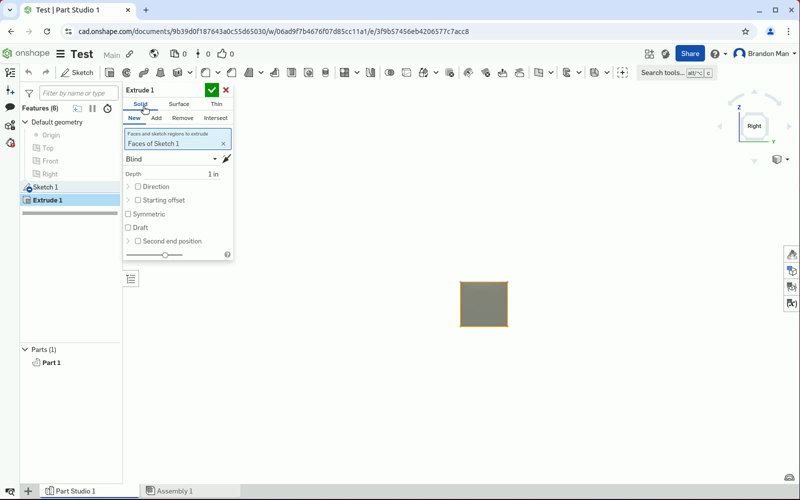
click(143, 106)
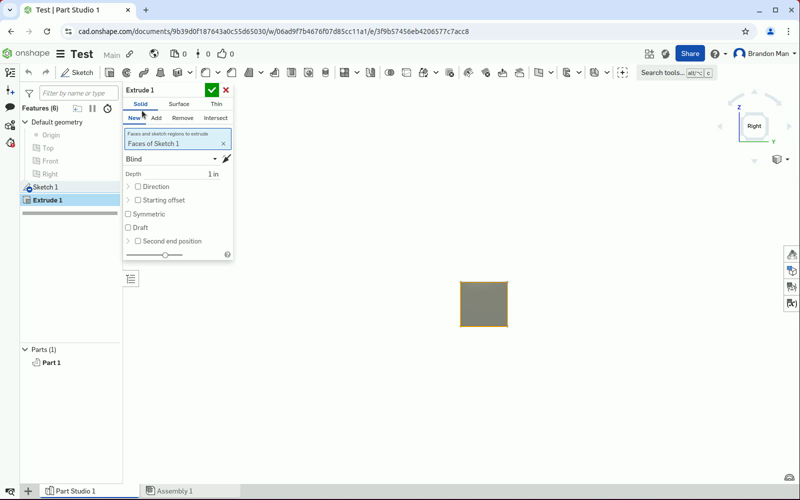
mouse_move(137, 120)
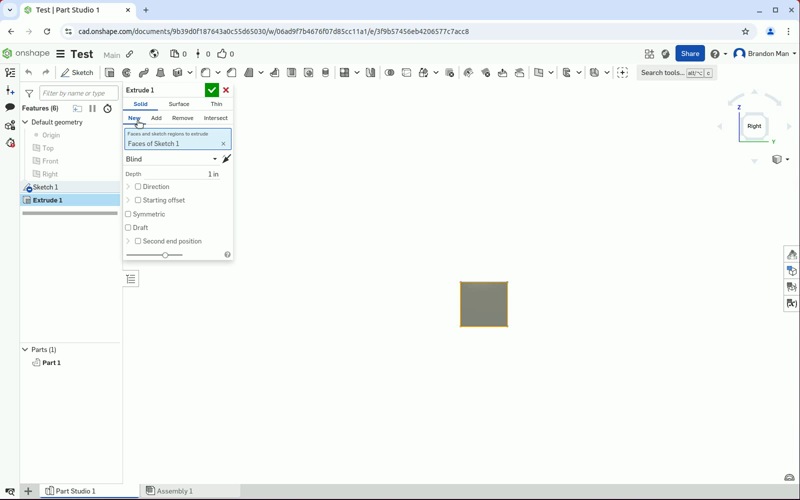
click(137, 120)
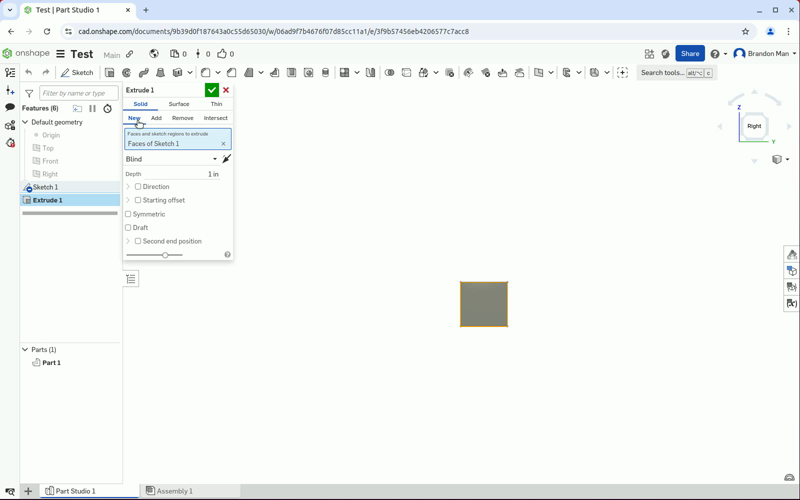
key(tab, 4)
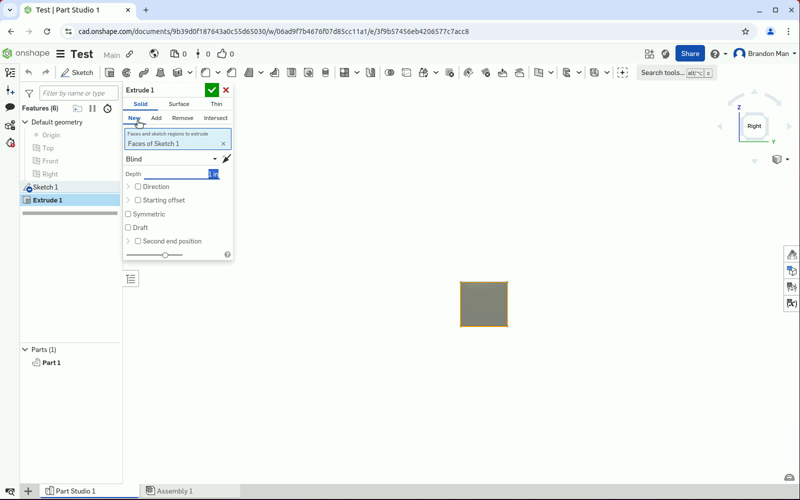
text(11.554)
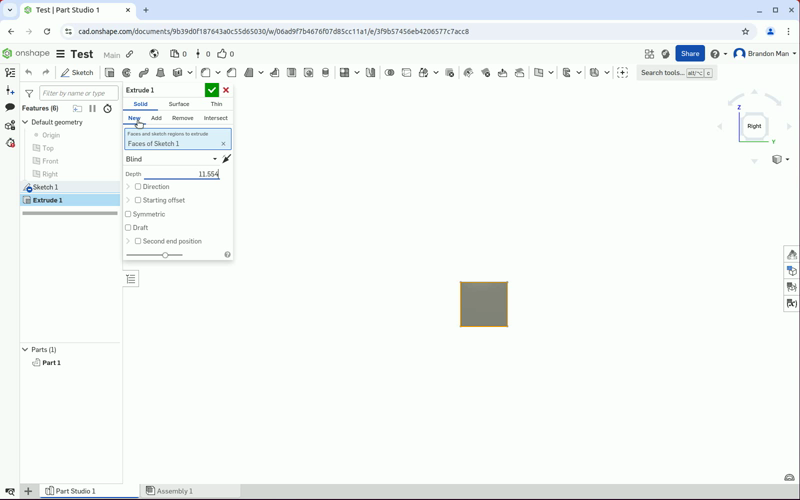
key(enter)
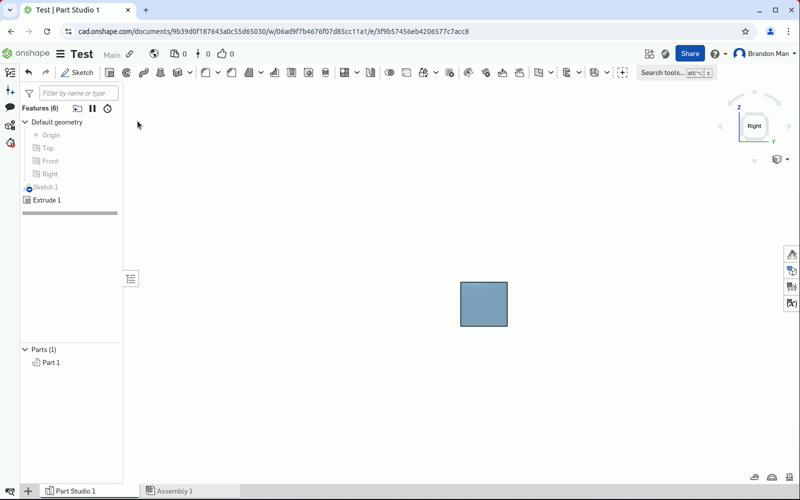
key(shift+h)
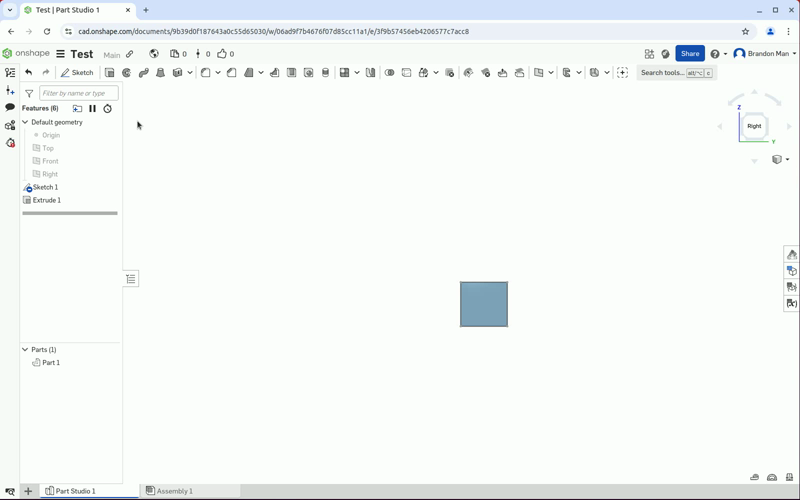
key(shift+h)
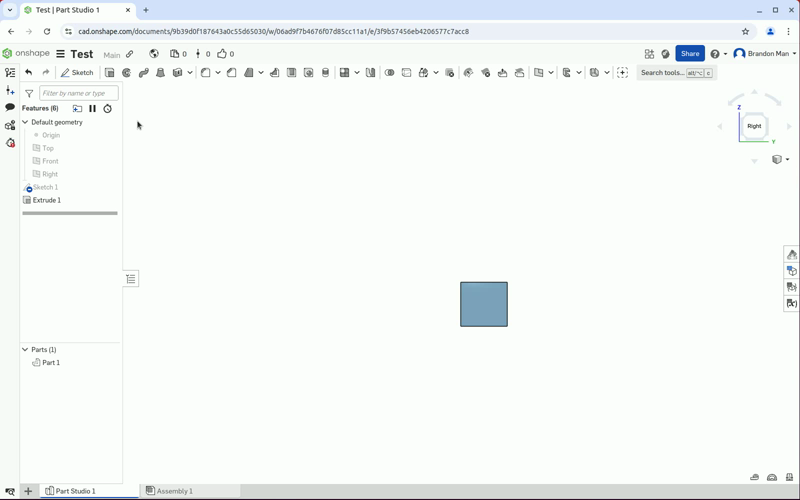
mouse_move(73, 189)
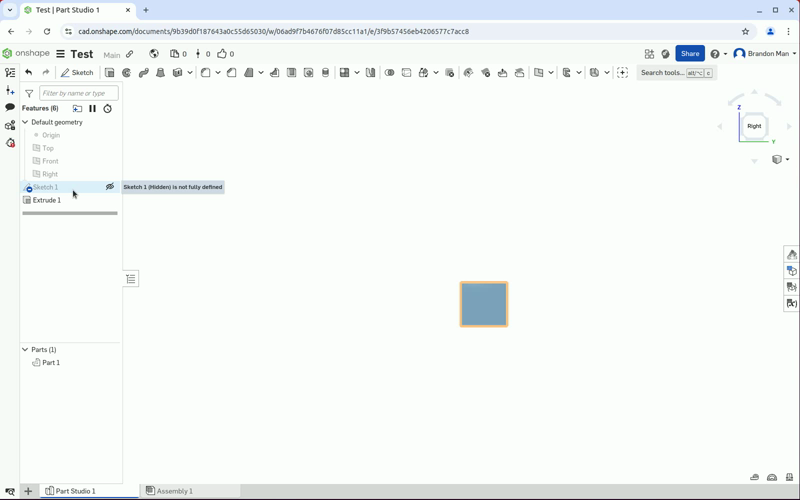
click(73, 189)
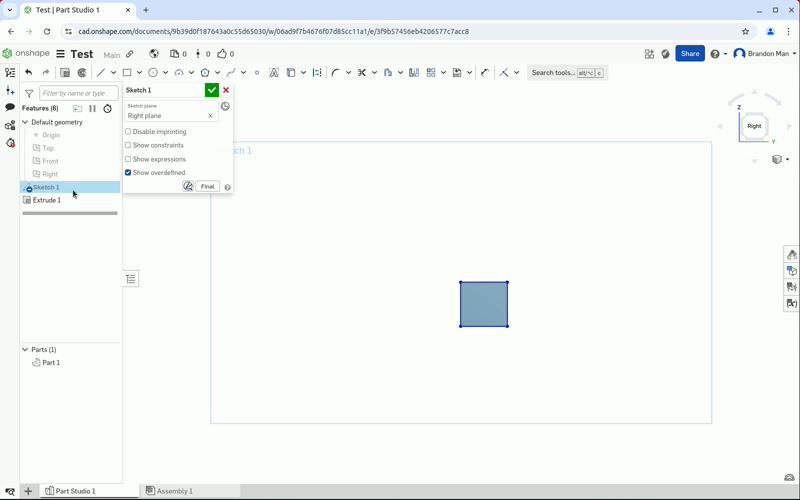
mouse_move(229, 92)
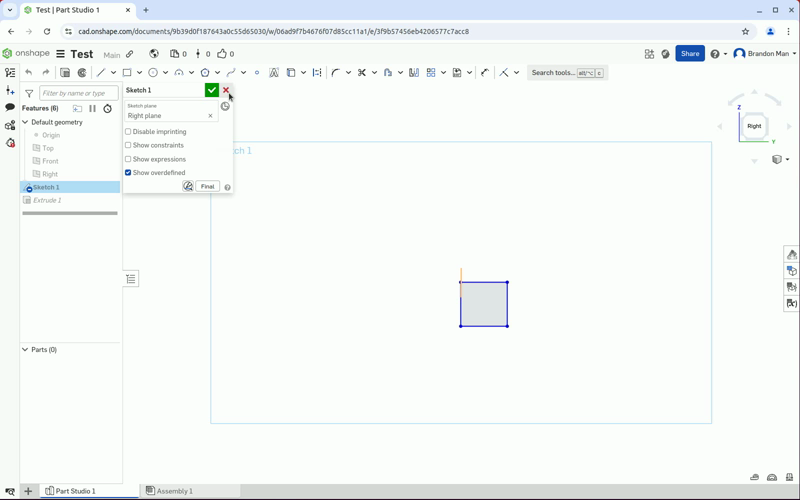
click(229, 92)
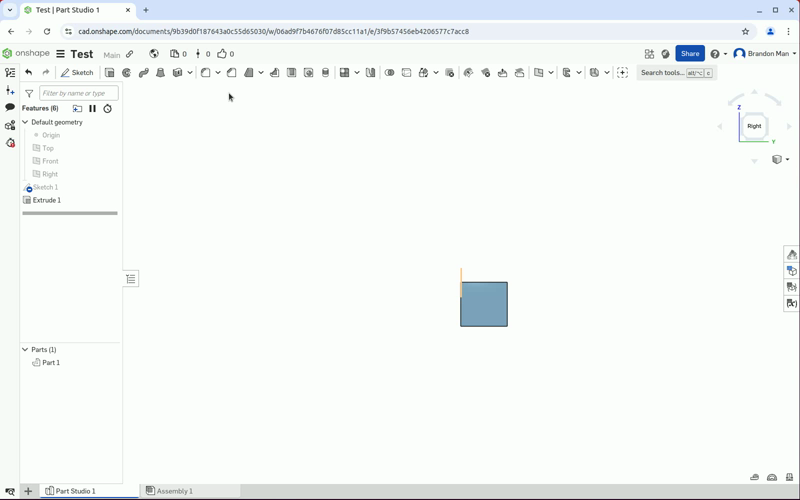
mouse_move(541, 75)
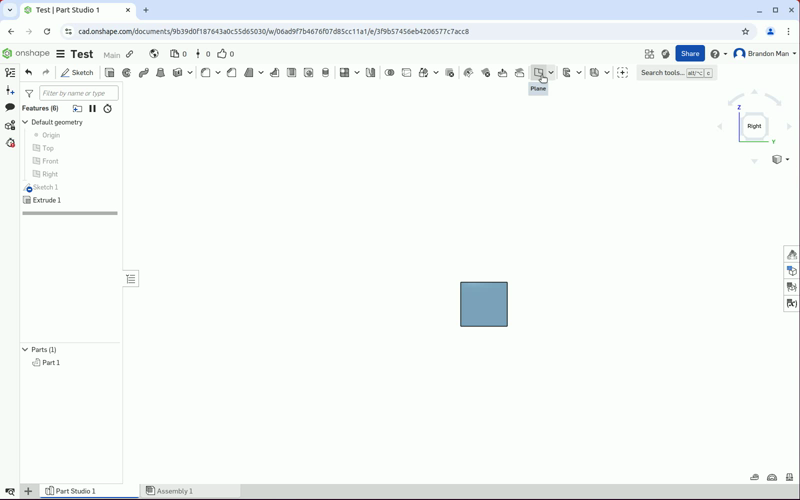
click(541, 75)
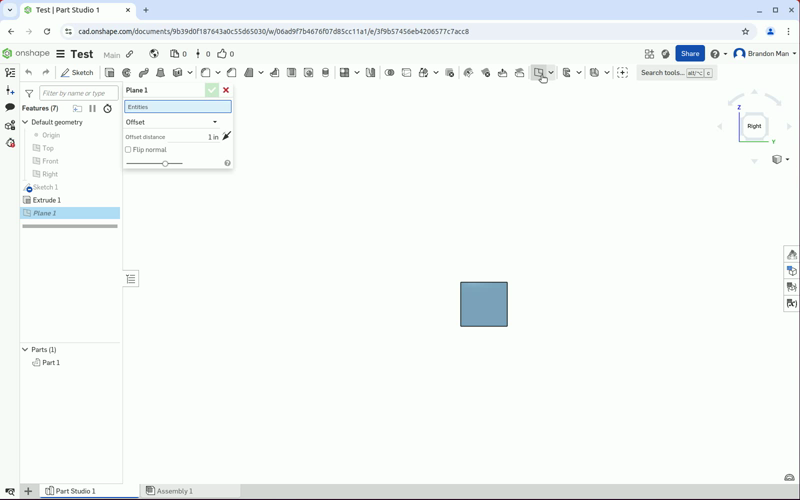
mouse_move(73, 176)
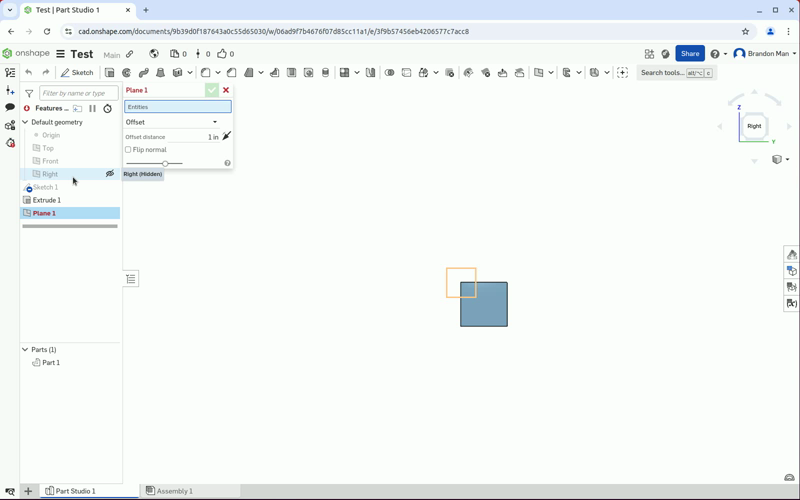
click(73, 176)
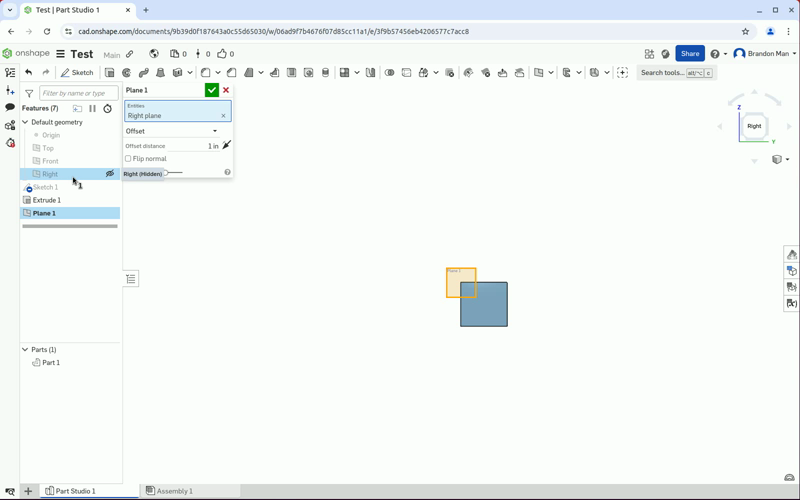
key(tab, 2)
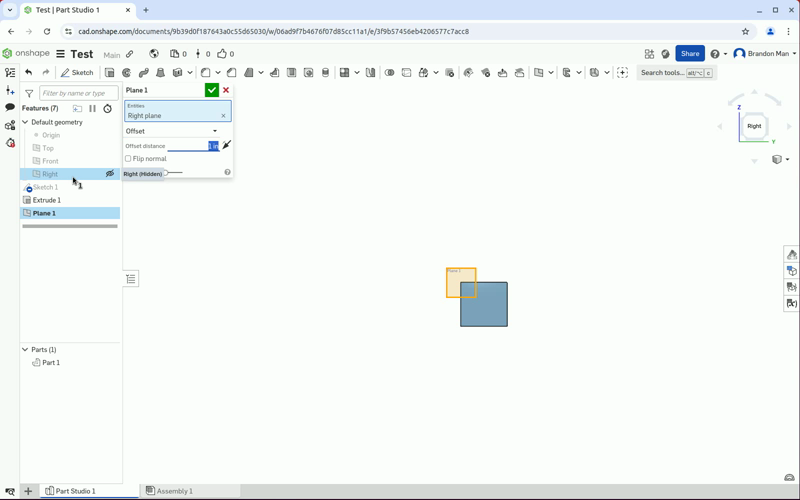
text(11.554)
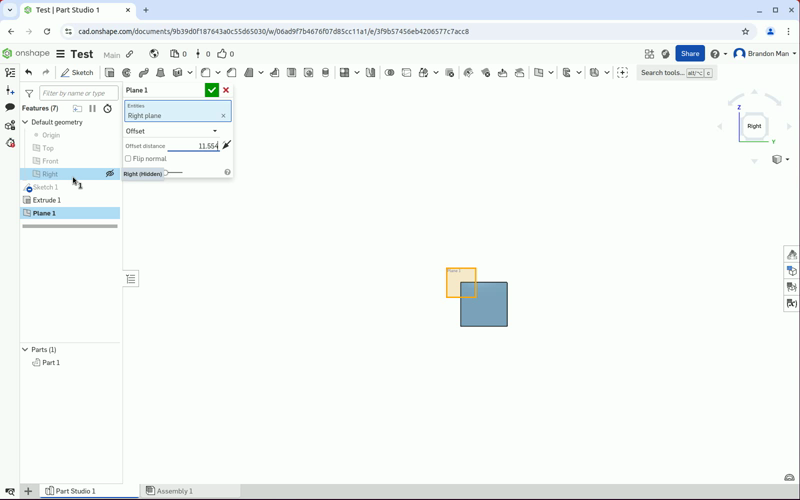
key(enter, 2)
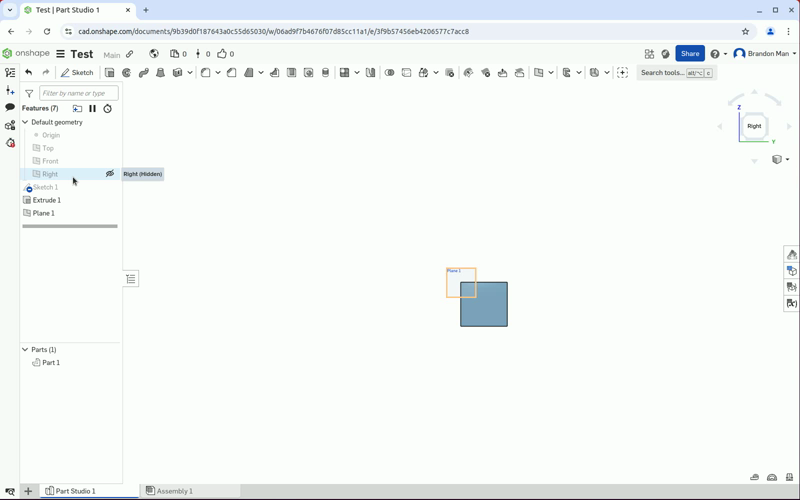
key(shift+s)
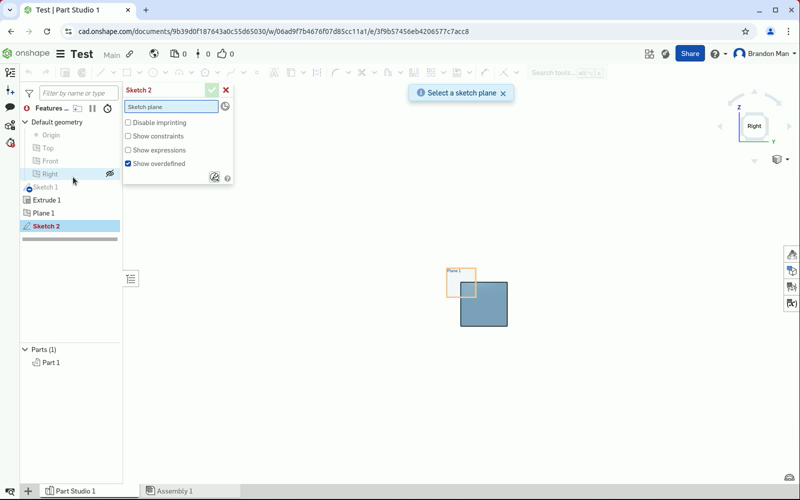
mouse_move(73, 215)
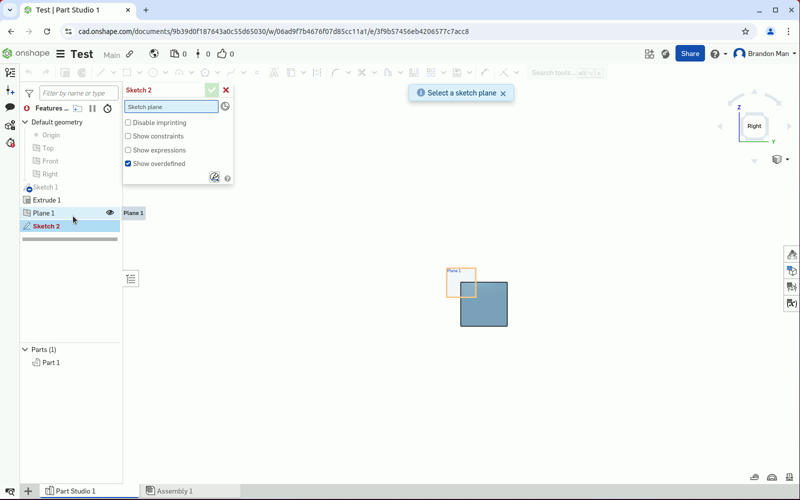
click(73, 215)
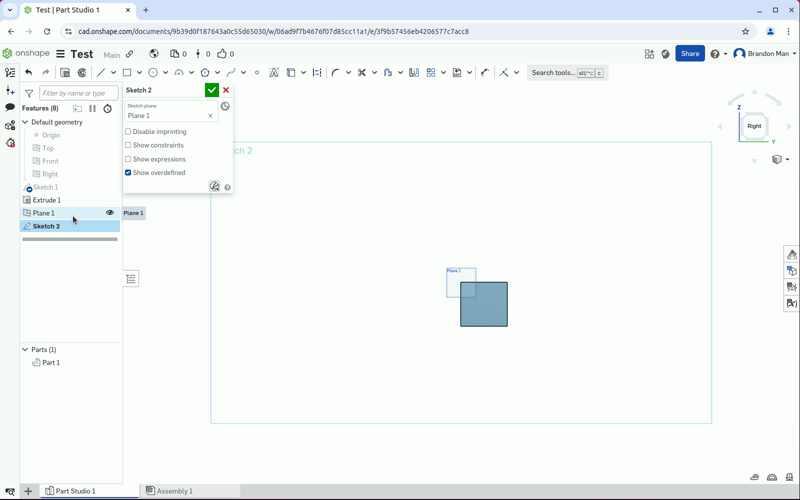
mouse_move(73, 352)
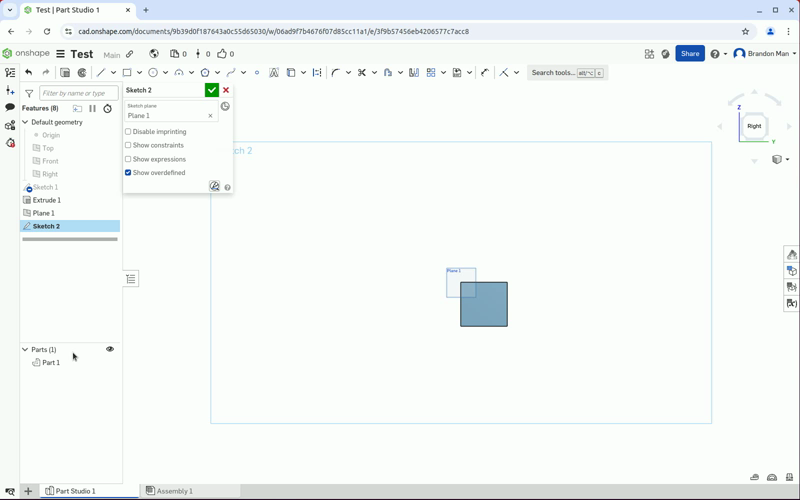
key(y)
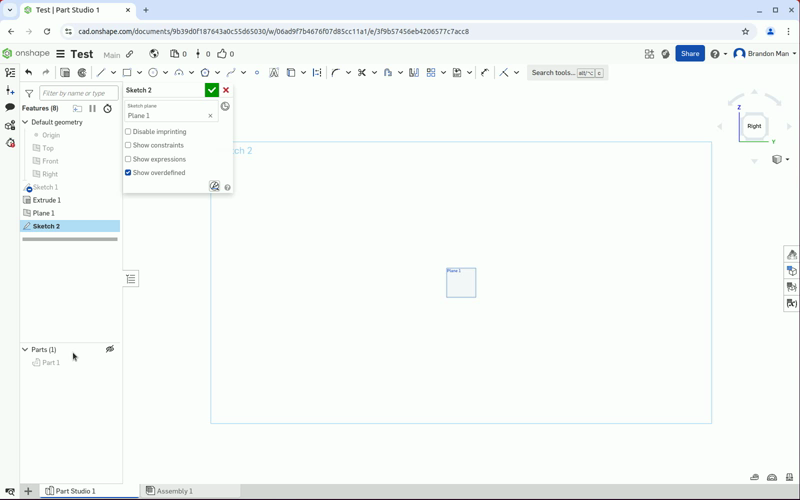
key(c)
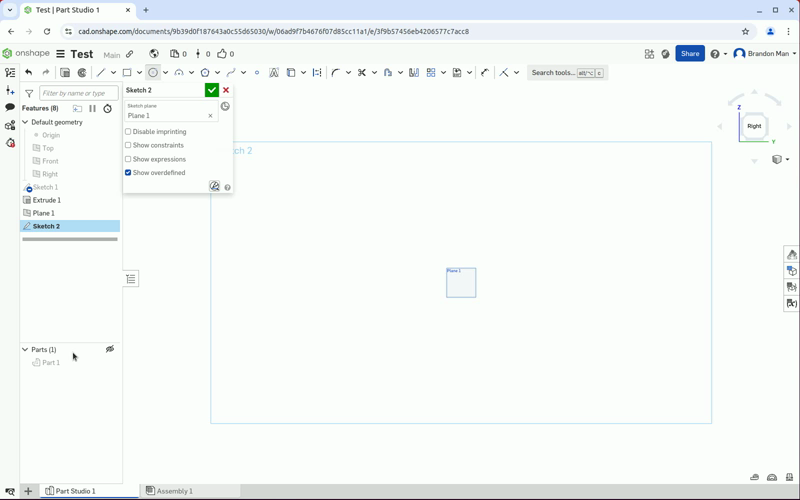
key_down(shift)
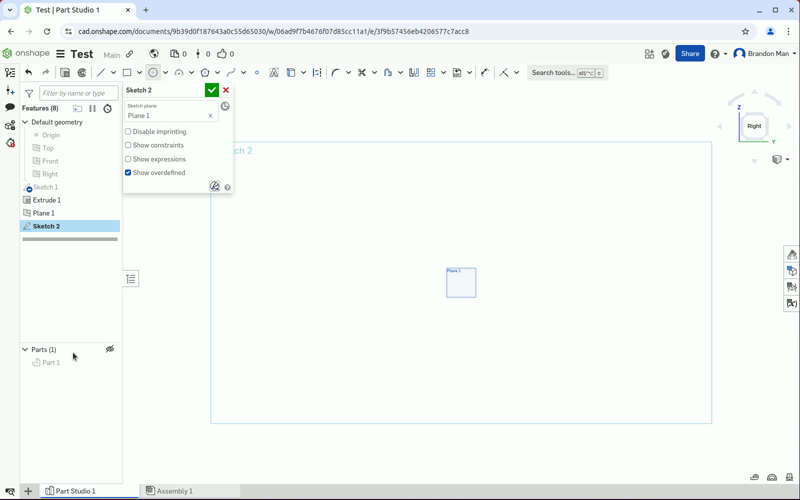
mouse_move(484, 304)
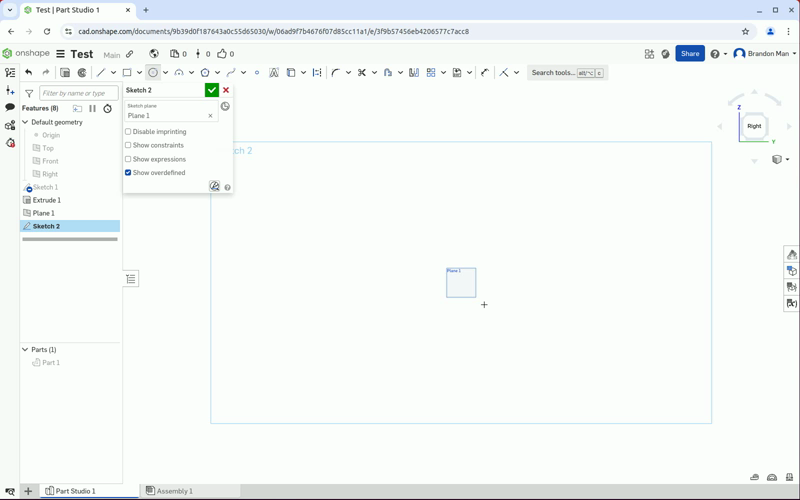
click(484, 304)
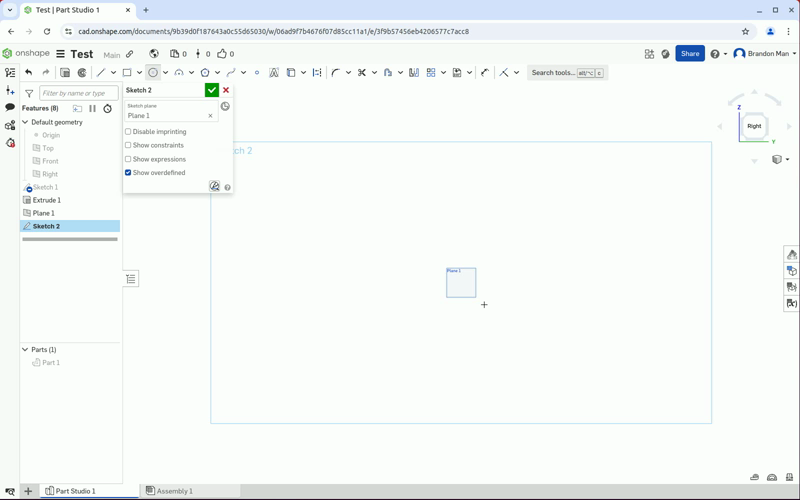
key_up(shift)
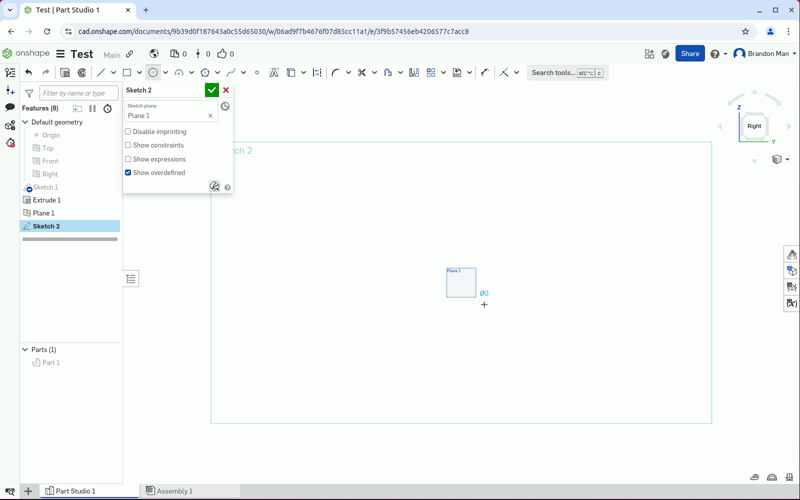
mouse_move(506, 304)
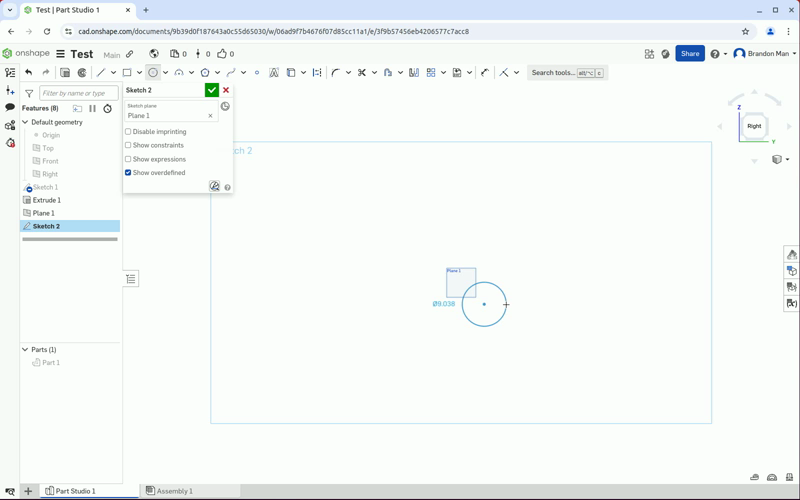
click(506, 304)
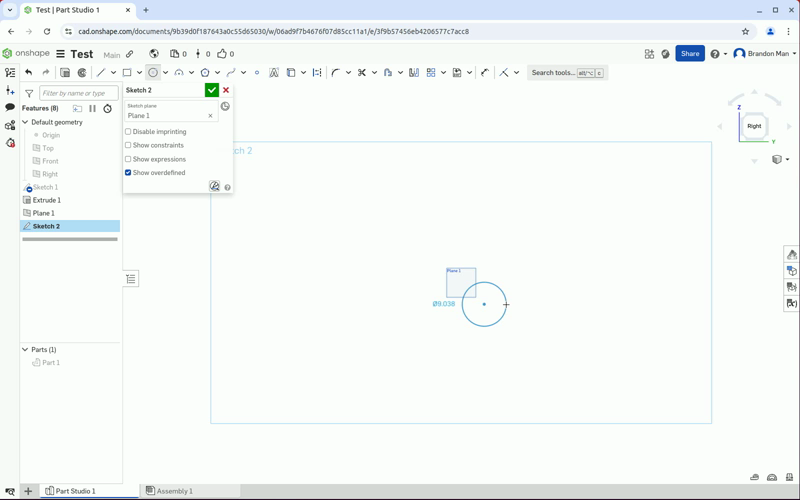
key(esc)
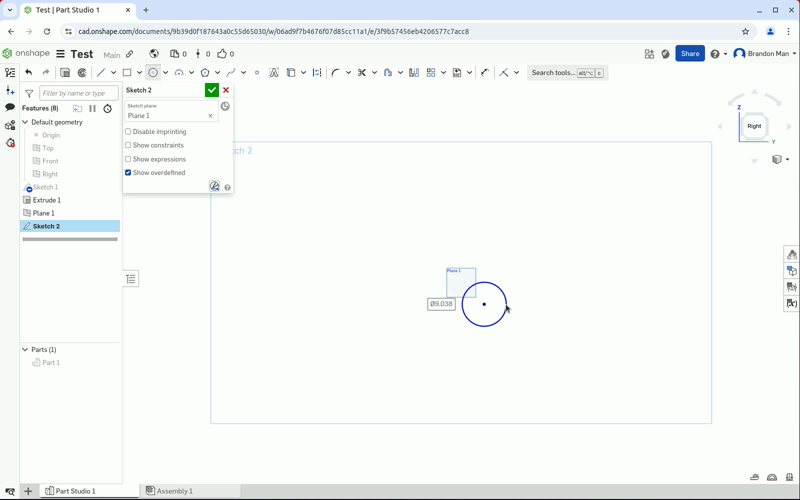
mouse_move(470, 307)
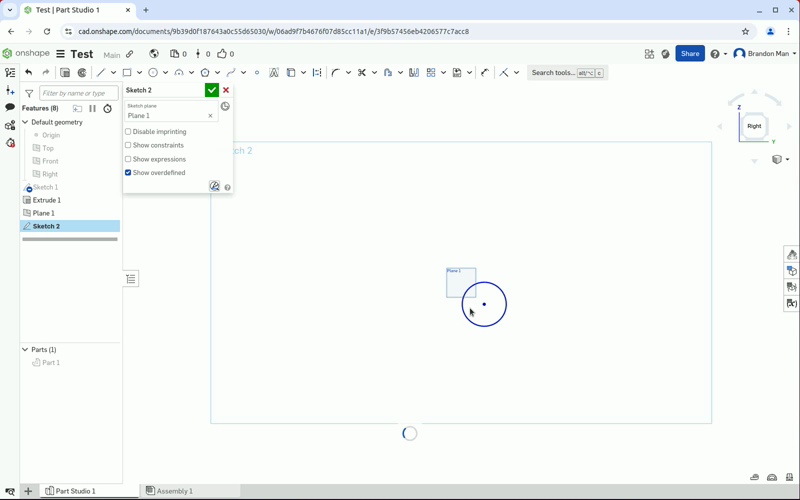
scroll(6)
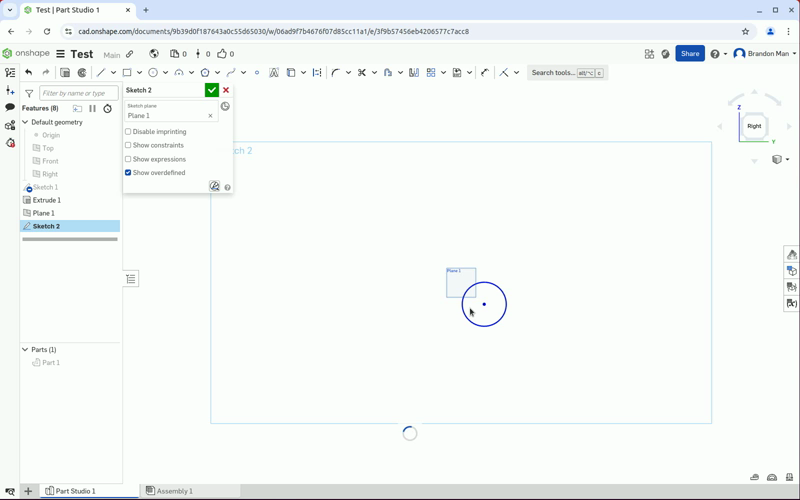
scroll(6)
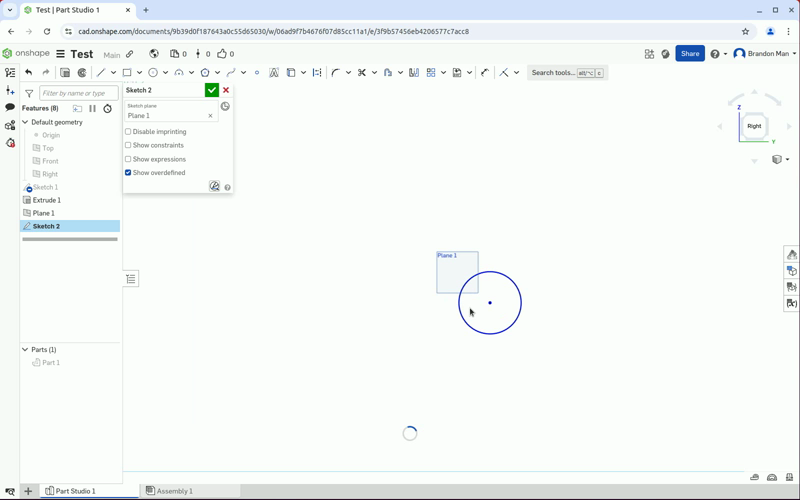
scroll(6)
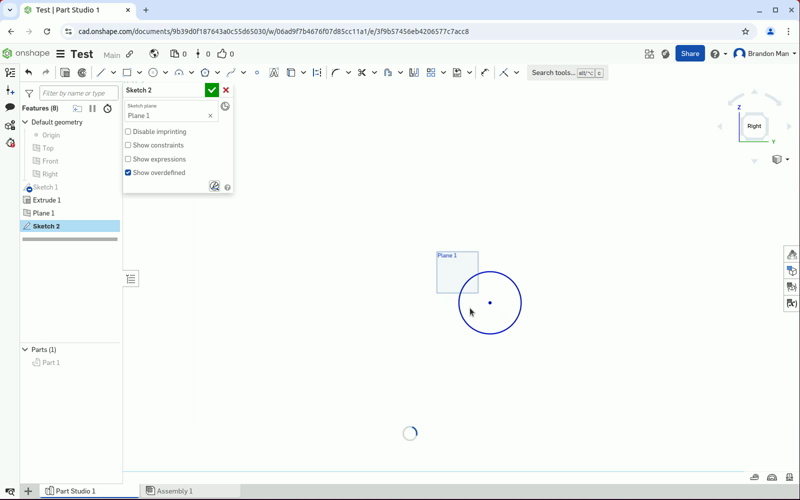
scroll(6)
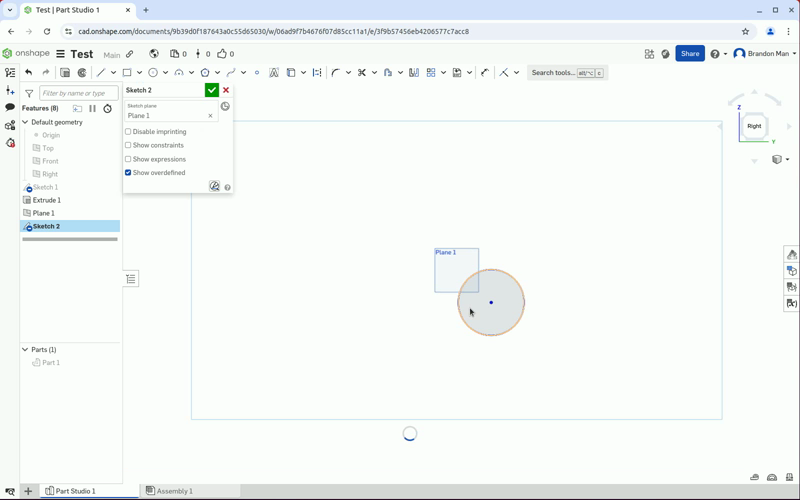
scroll(6)
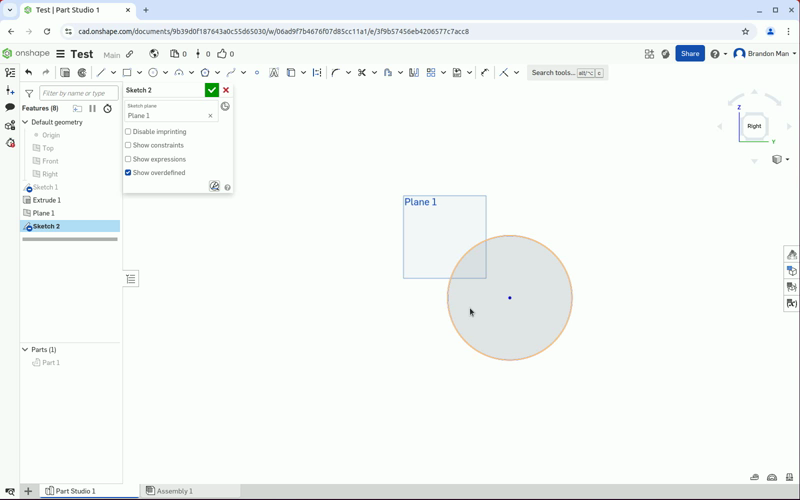
scroll(6)
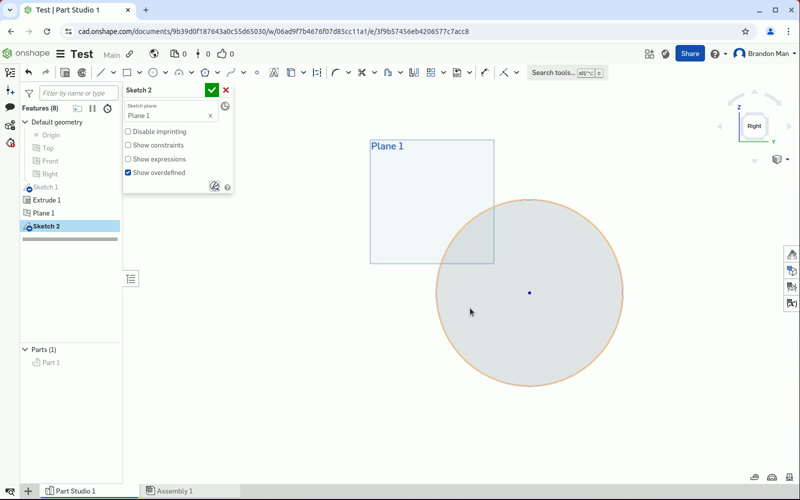
scroll(6)
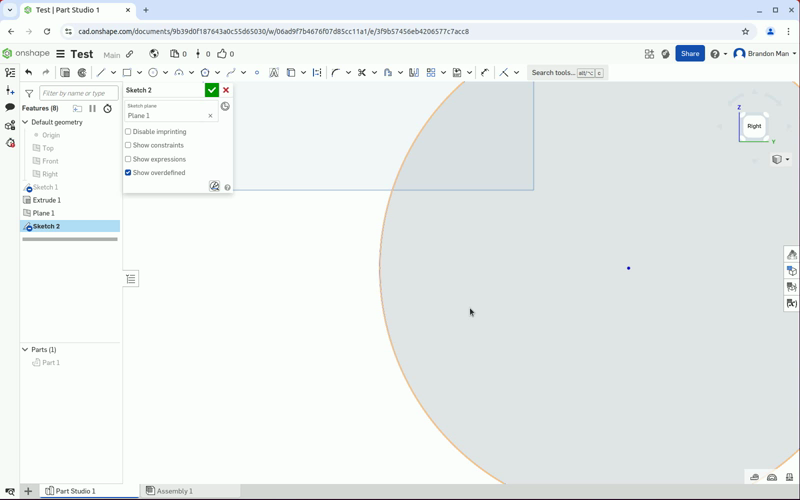
click(470, 307)
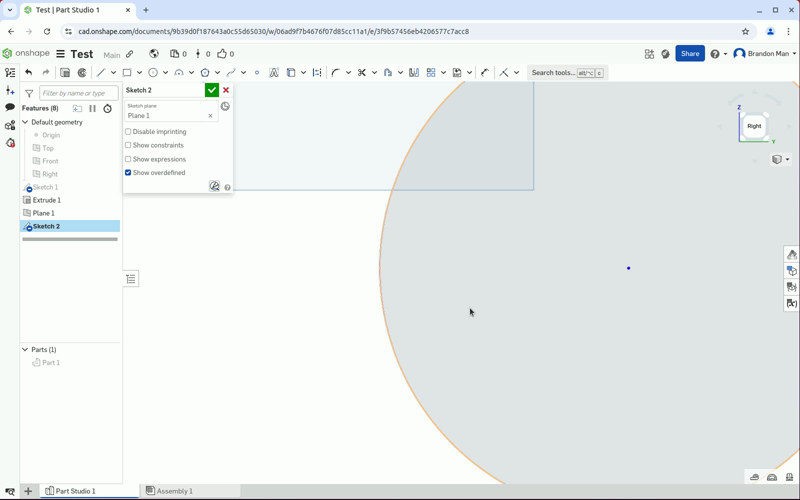
scroll(-6)
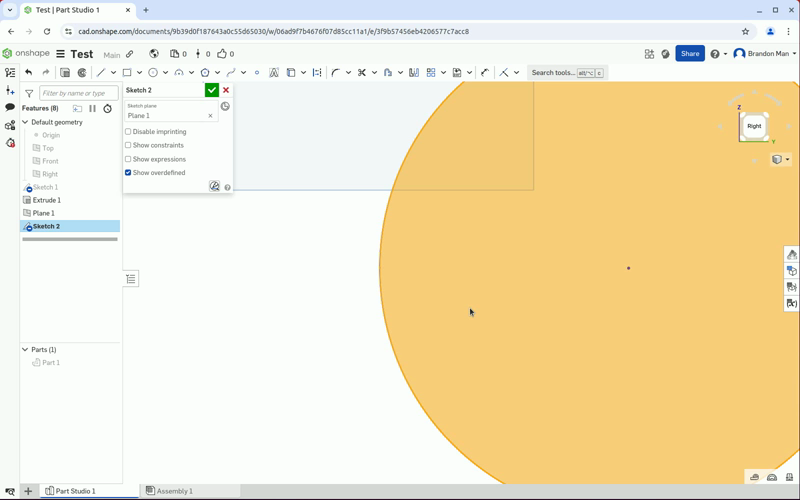
scroll(-6)
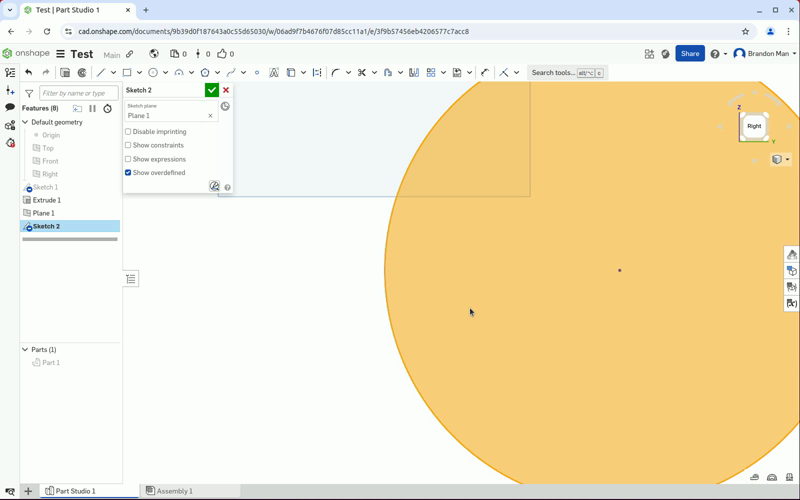
scroll(-6)
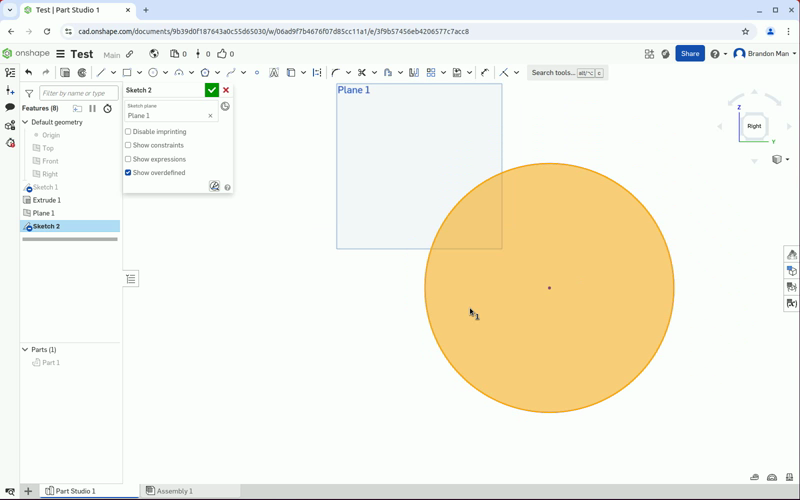
scroll(-6)
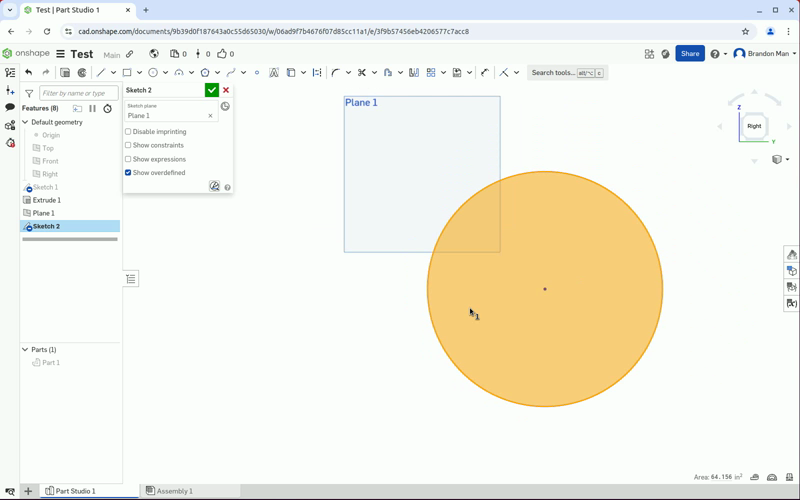
scroll(-6)
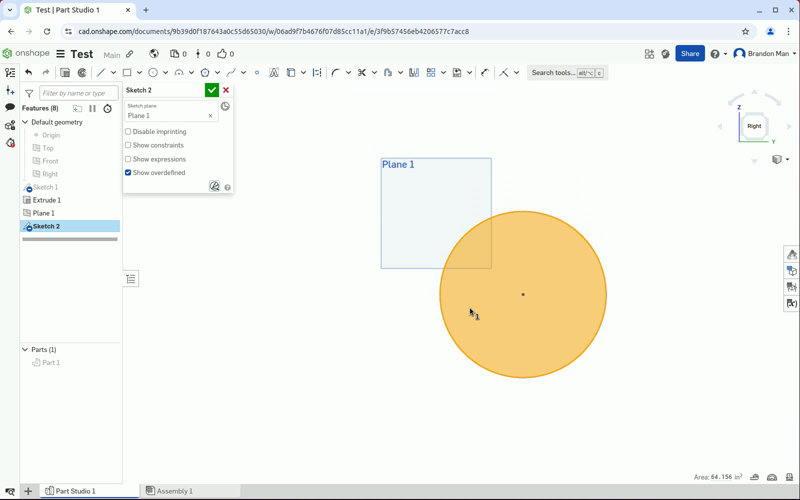
scroll(-6)
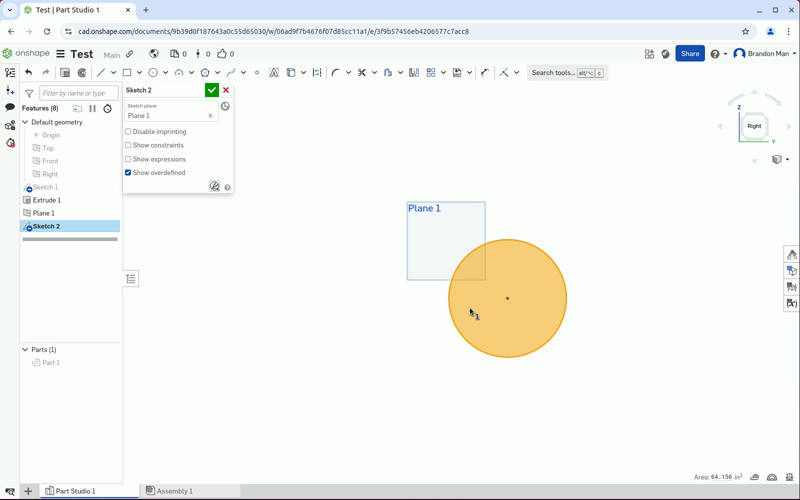
scroll(-6)
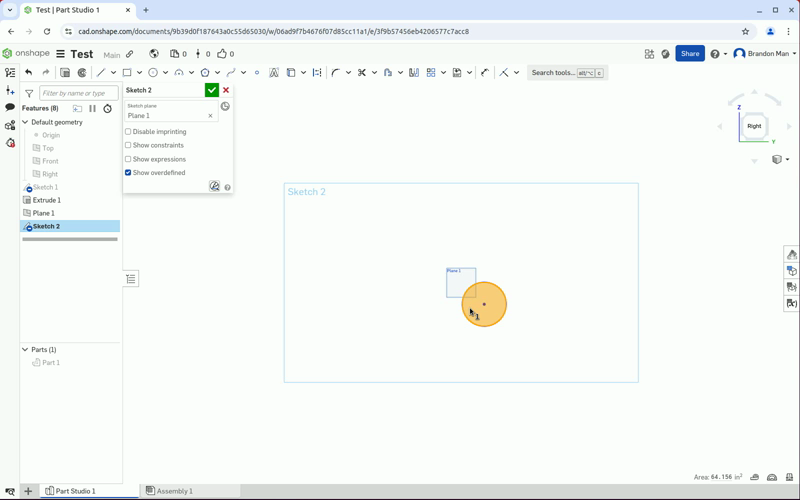
mouse_move(73, 352)
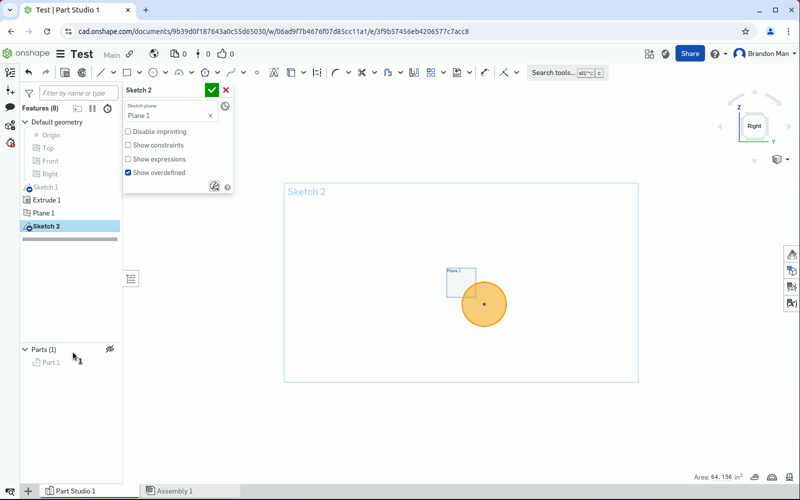
key(shift+y)
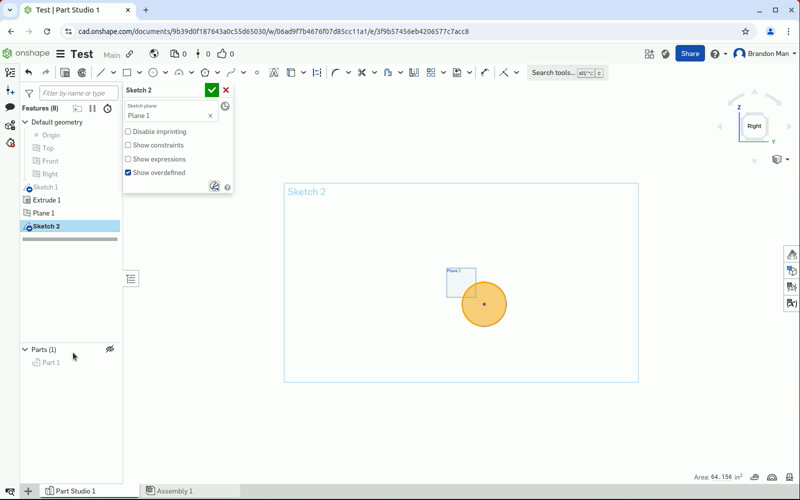
key(shift+e)
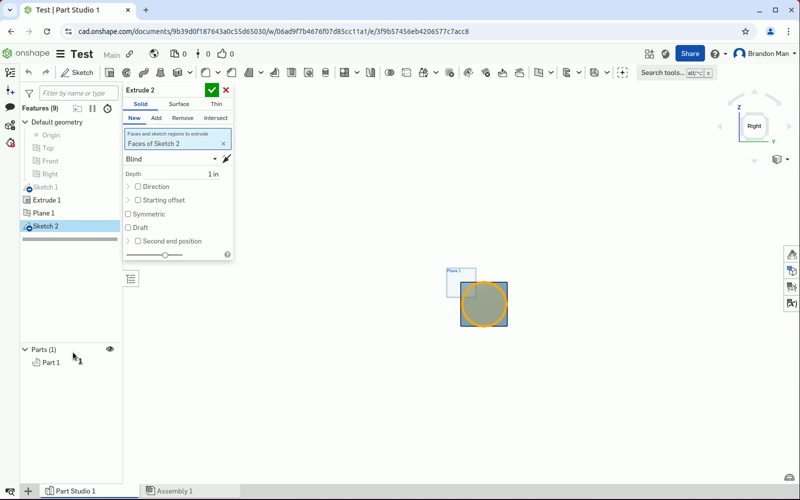
mouse_move(143, 106)
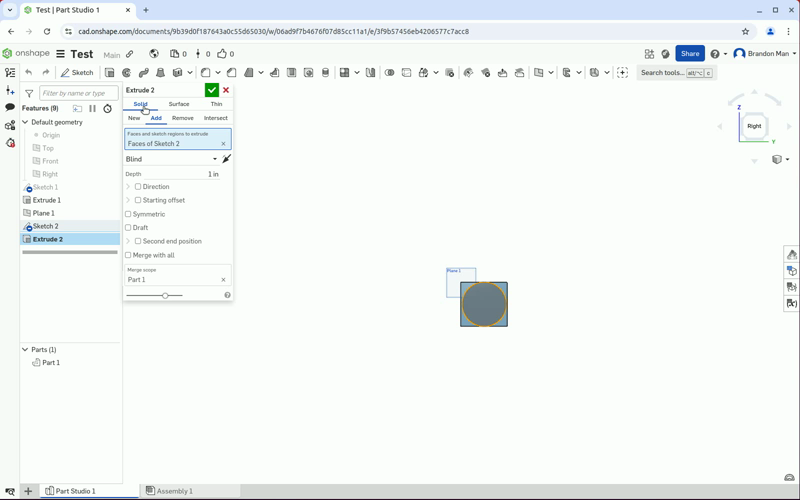
click(143, 106)
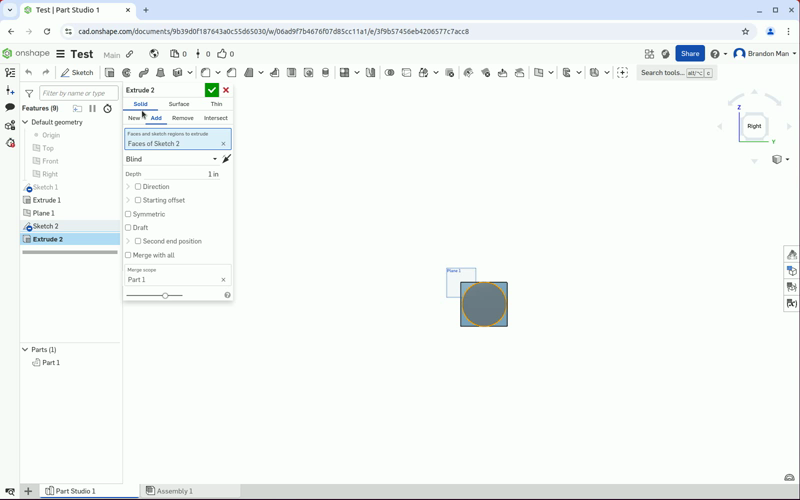
mouse_move(137, 120)
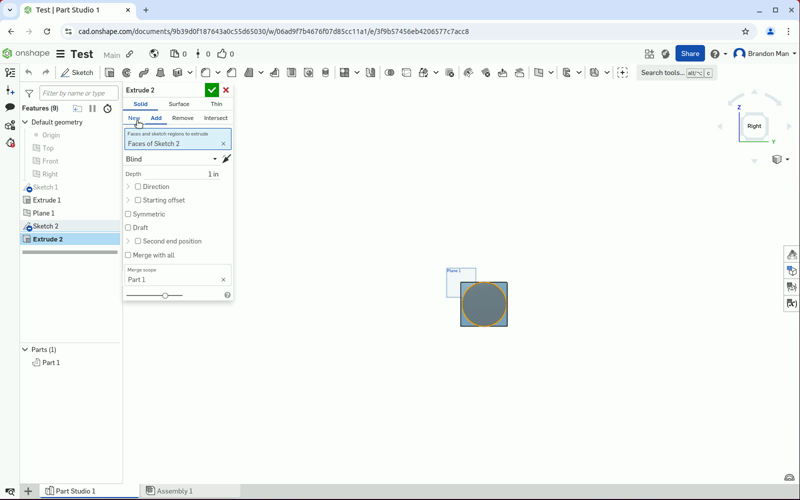
click(137, 120)
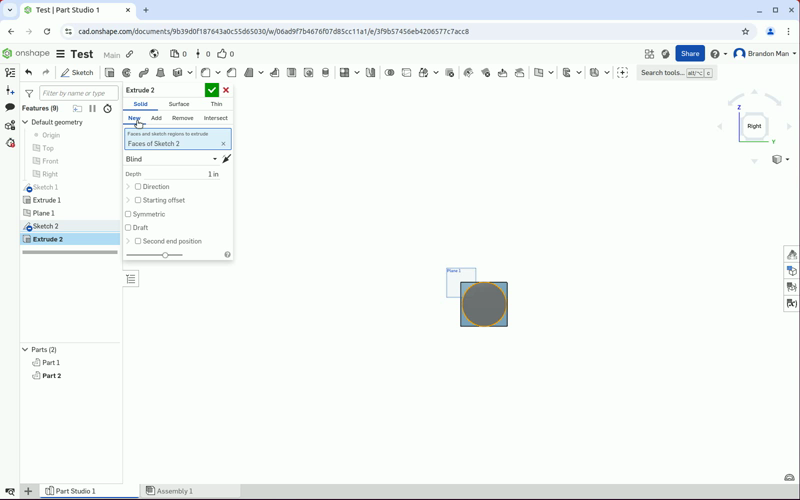
key(tab, 4)
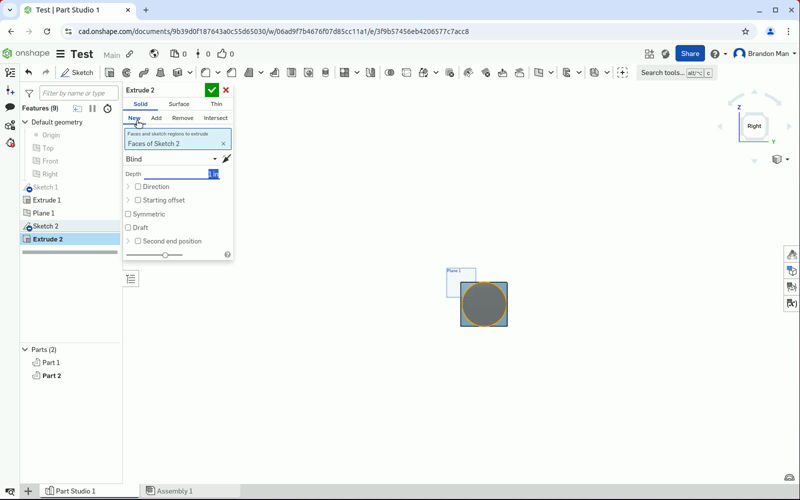
text(11.554)
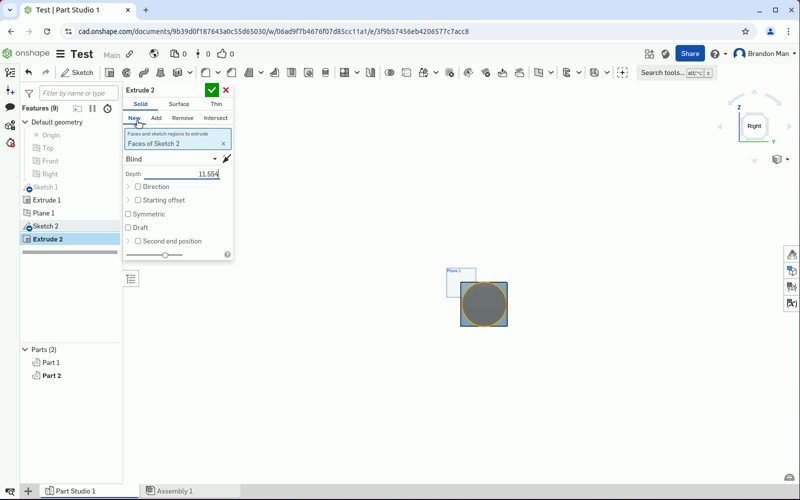
key(enter)
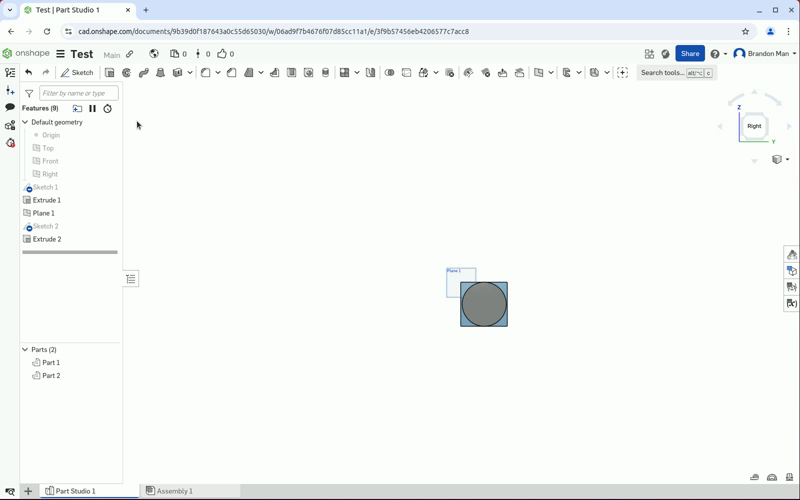
key(shift+h)
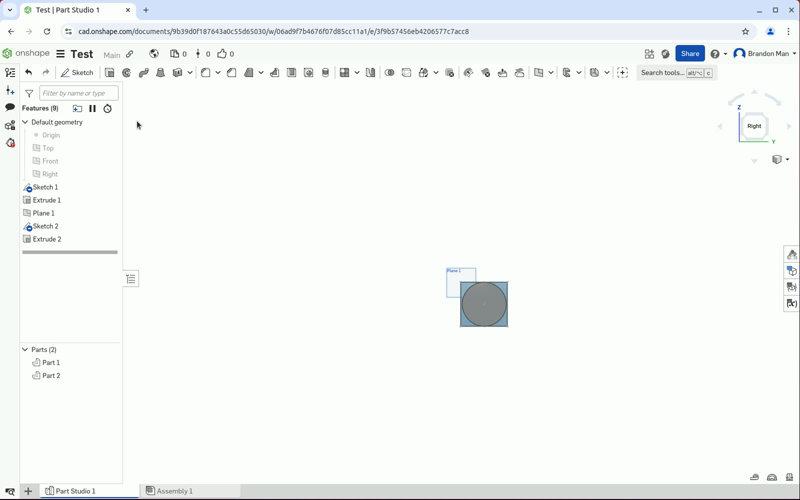
key(shift+h)
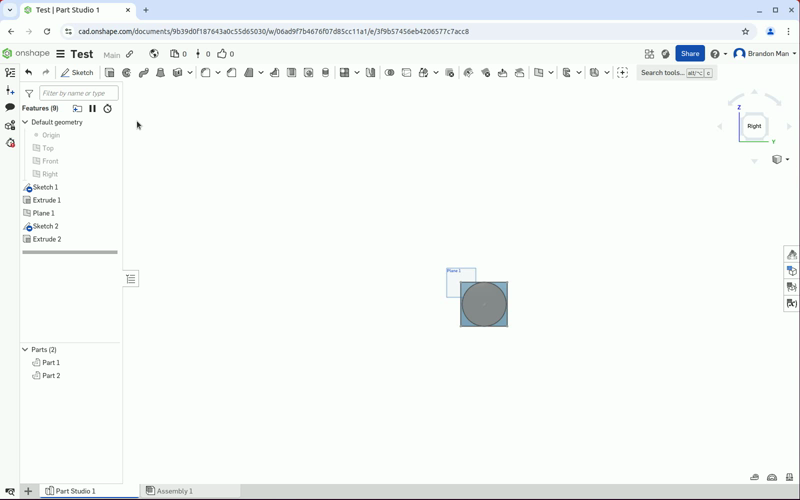
key(shift+7)
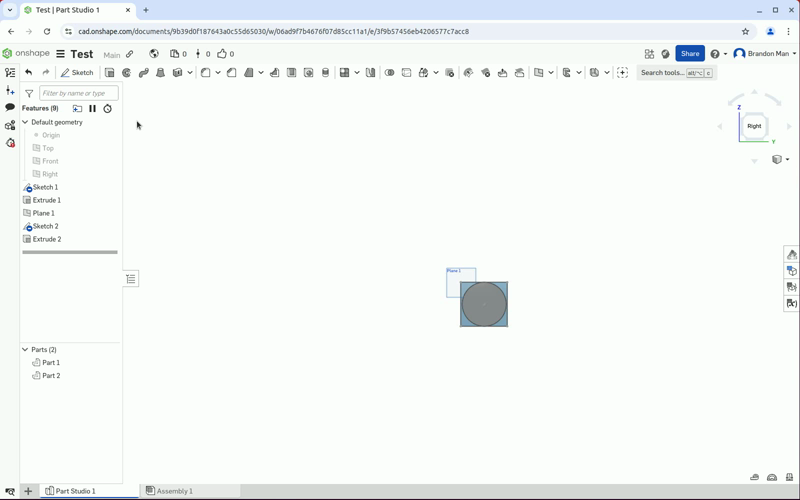
key(right, 2)
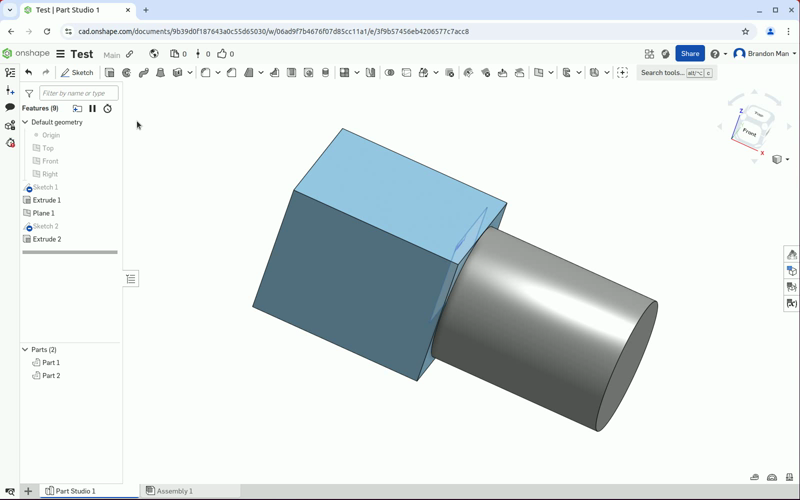
key(down, 2)
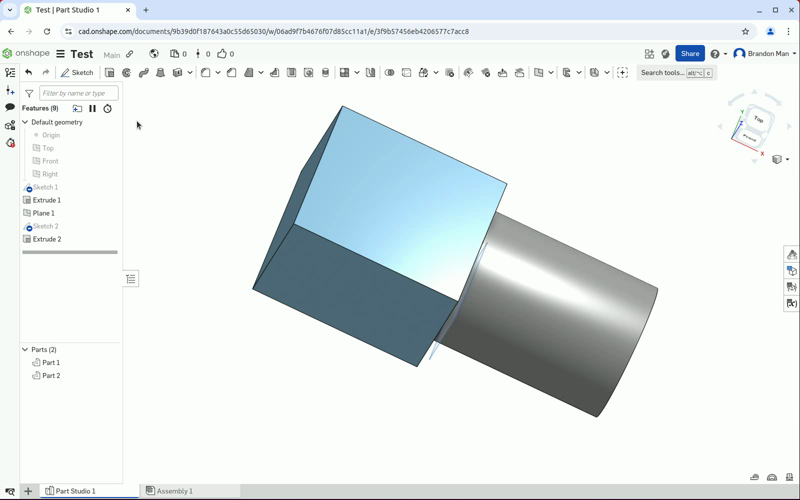
key(up, 2)
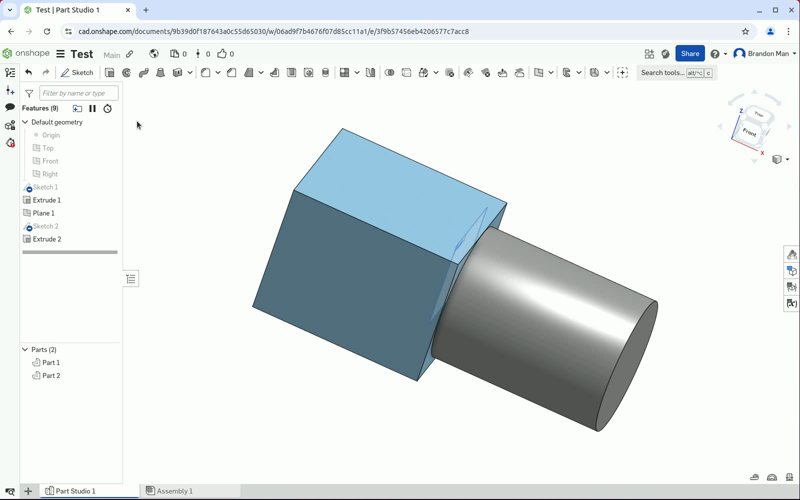
key(left, 2)
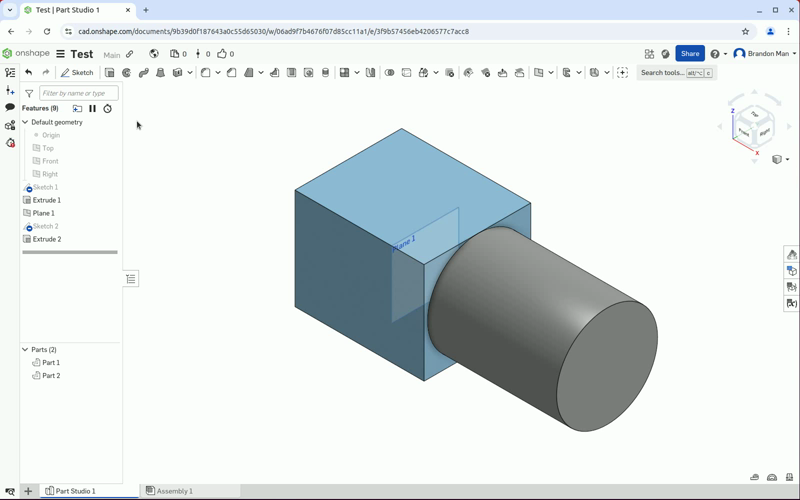
mouse_move(73, 189)
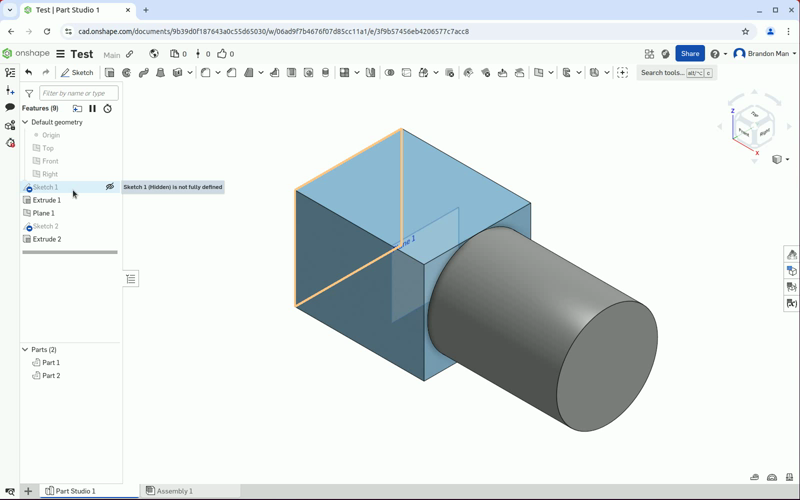
click(73, 189)